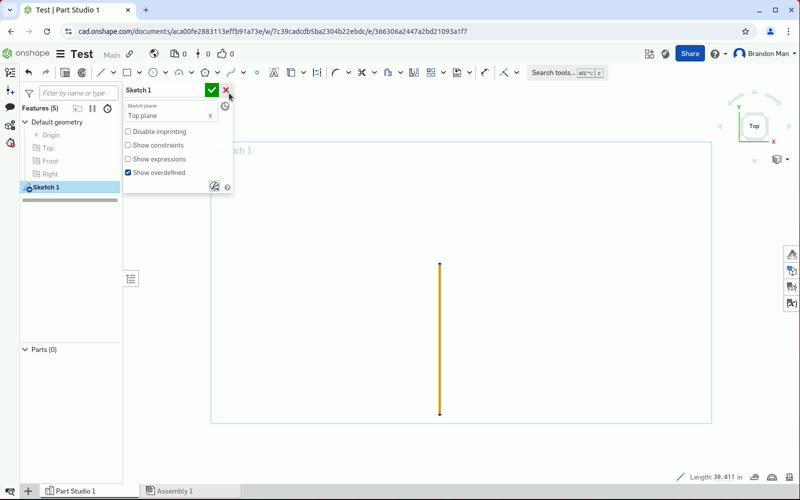
key(shift+h)
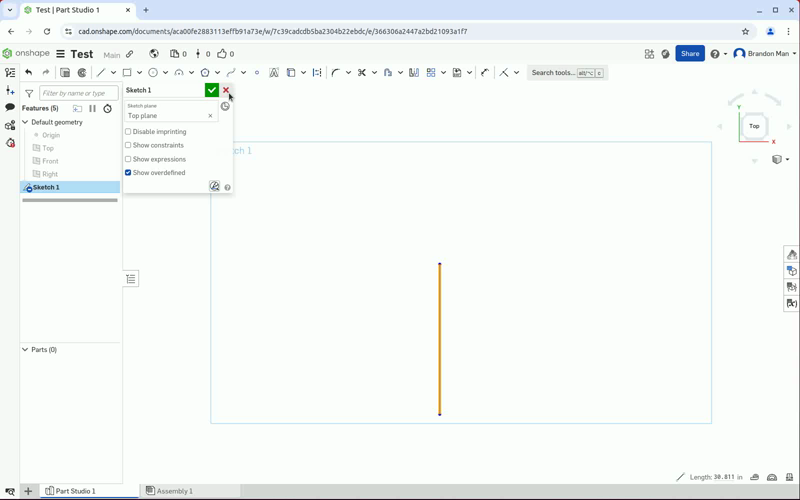
key(shift+s)
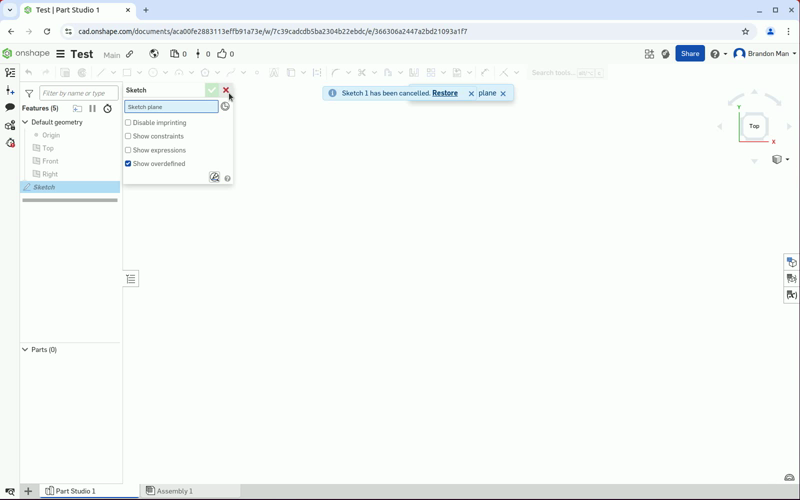
mouse_move(73, 150)
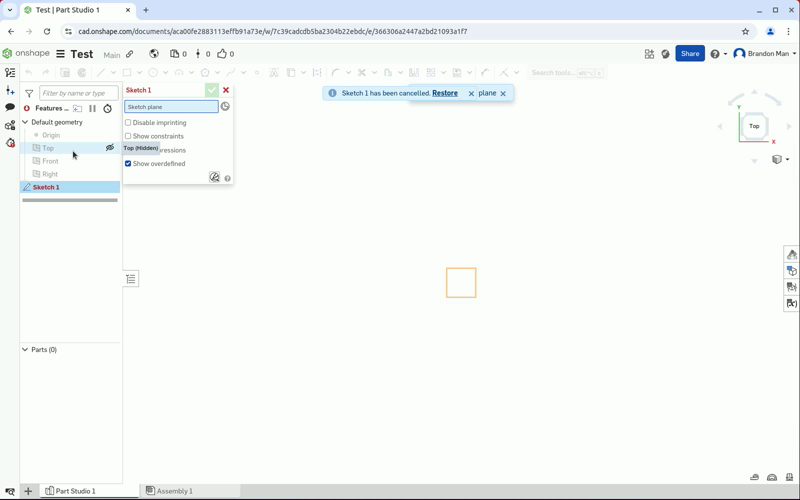
click(73, 150)
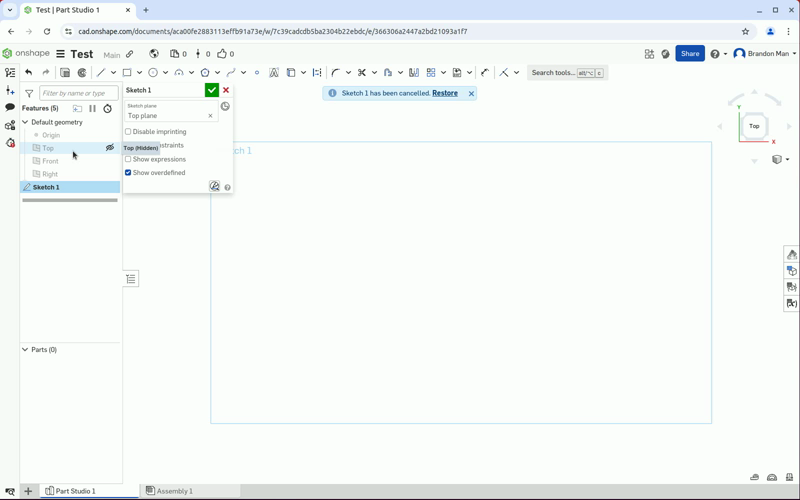
mouse_move(73, 352)
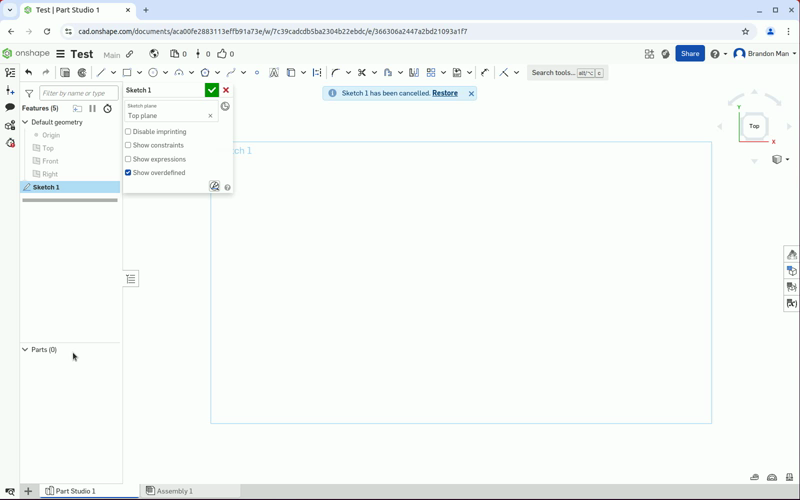
key(y)
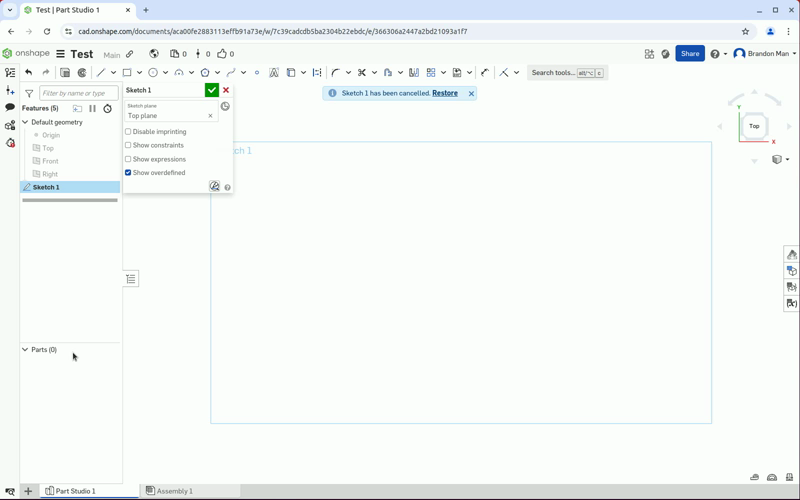
key(c)
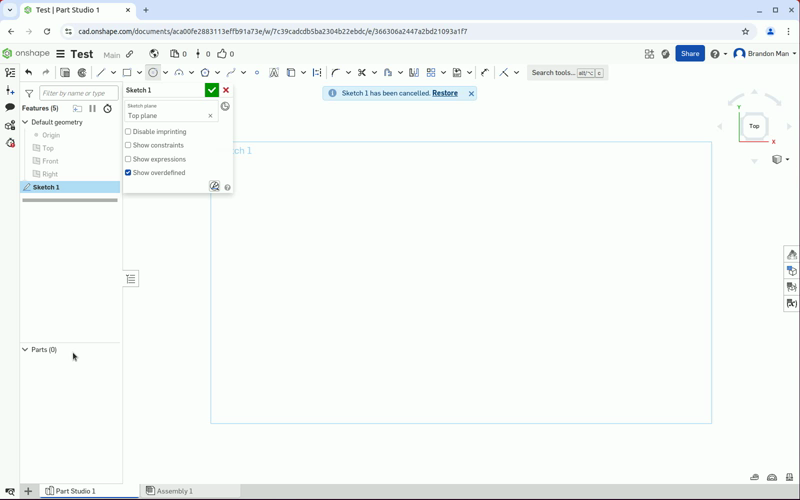
key_down(shift)
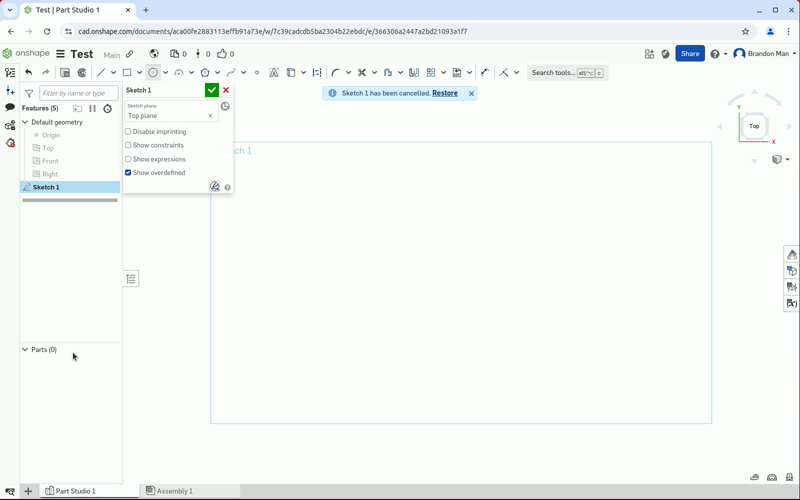
mouse_move(461, 282)
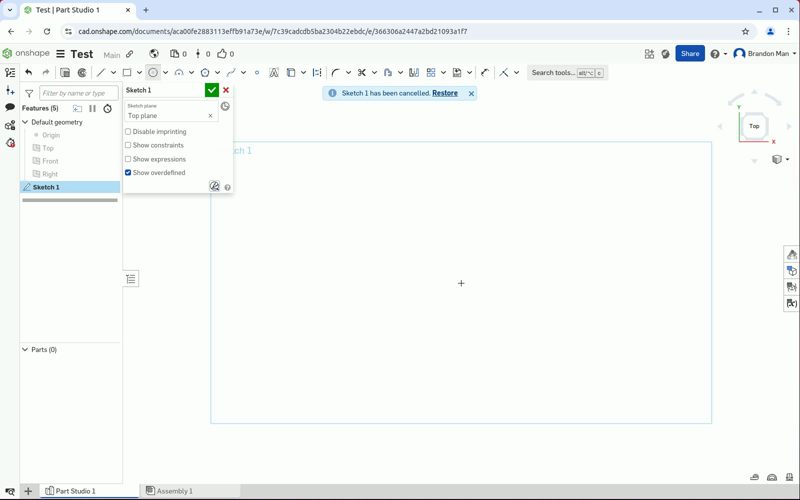
click(461, 282)
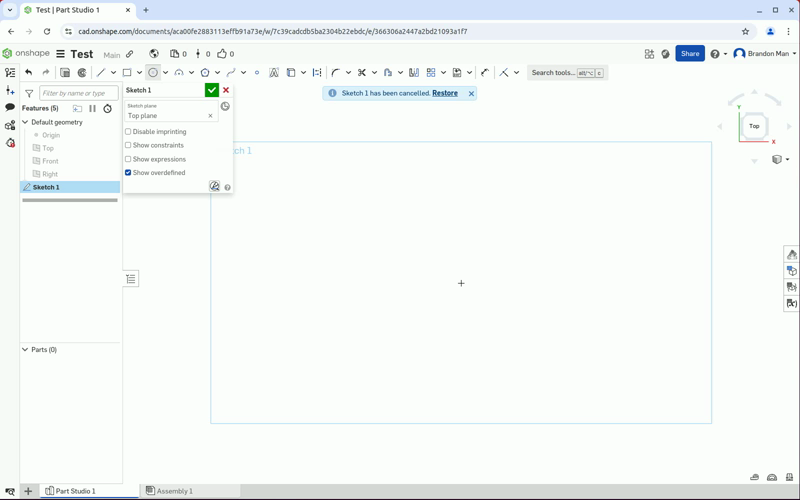
key_up(shift)
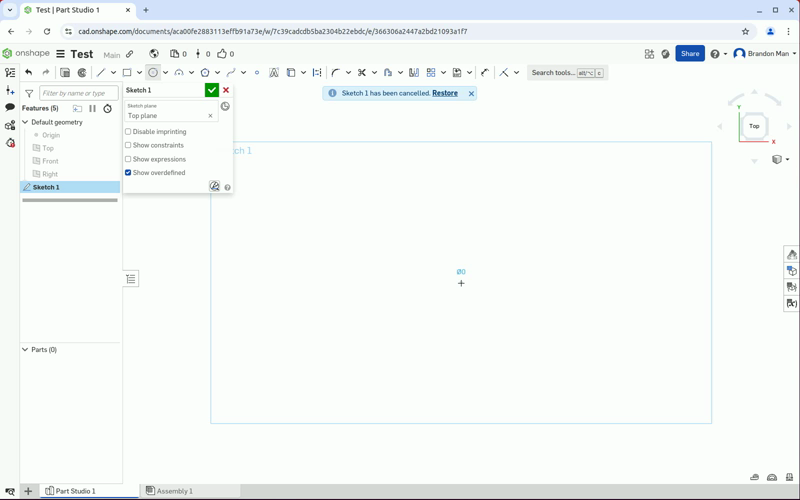
mouse_move(567, 282)
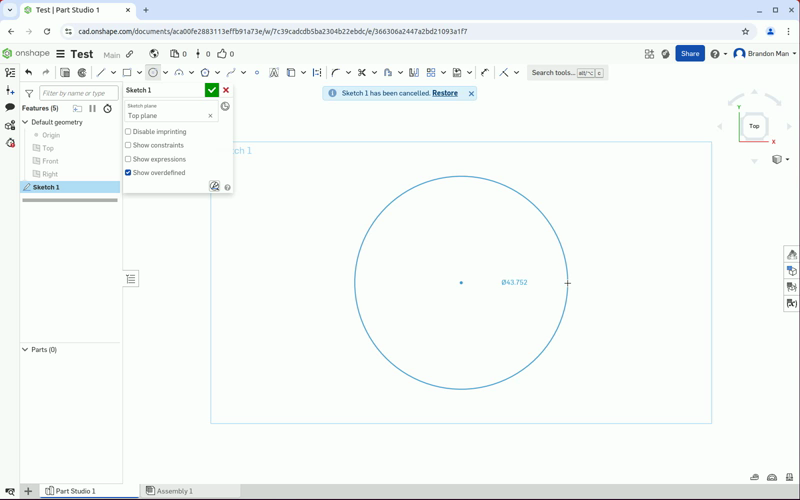
click(567, 282)
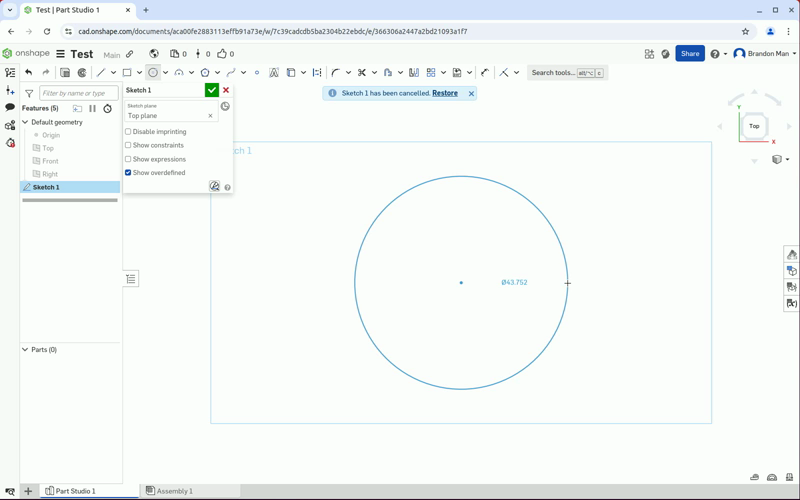
key(esc)
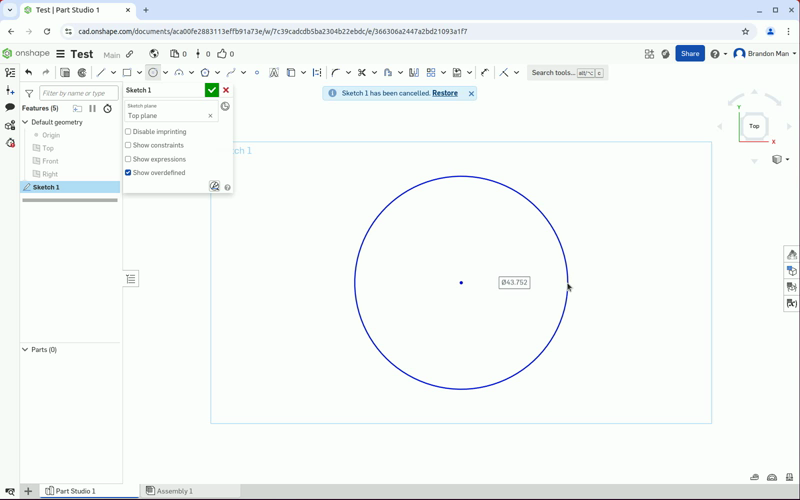
key(c)
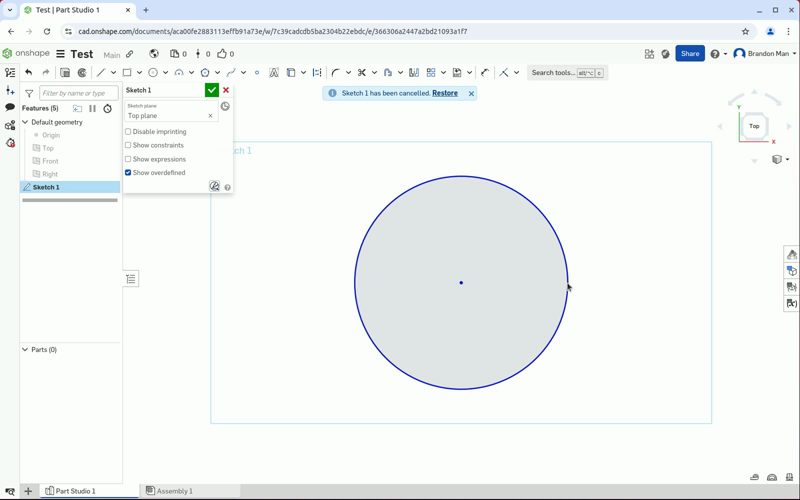
key_down(shift)
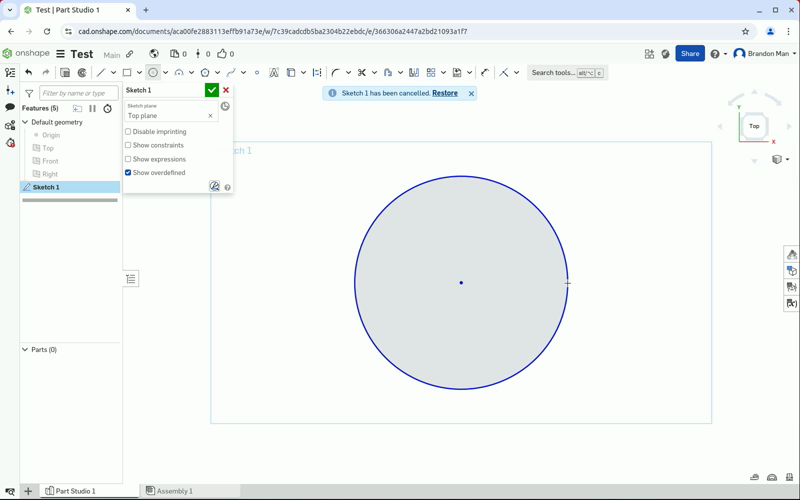
mouse_move(461, 282)
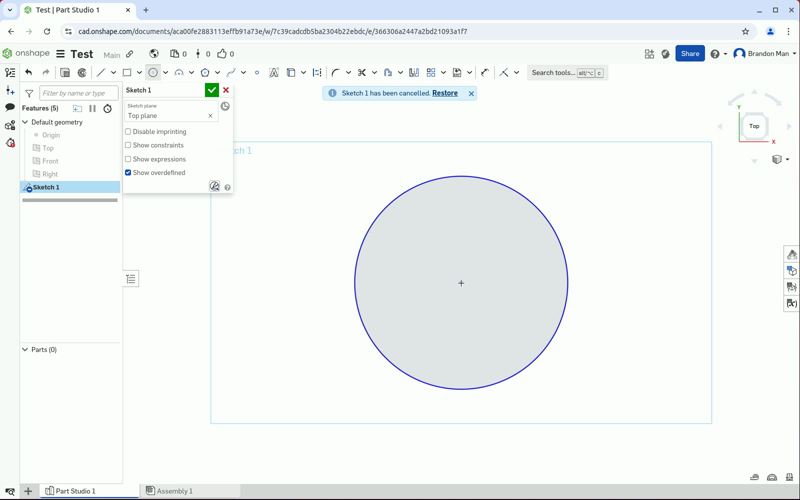
click(461, 282)
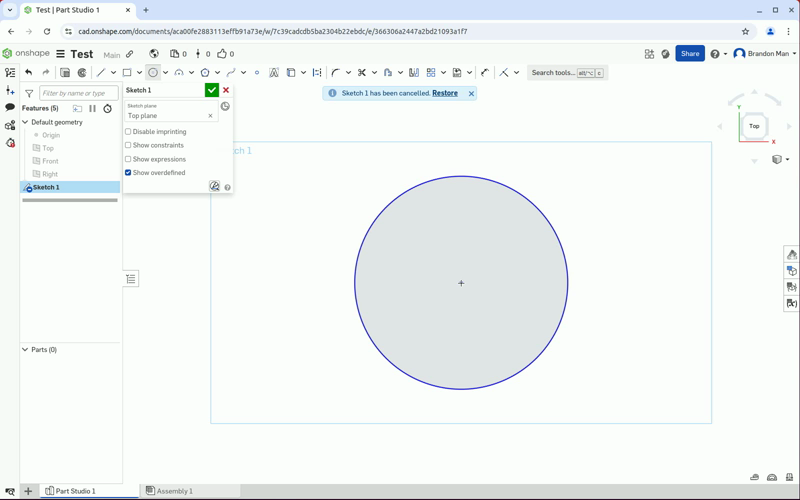
key_up(shift)
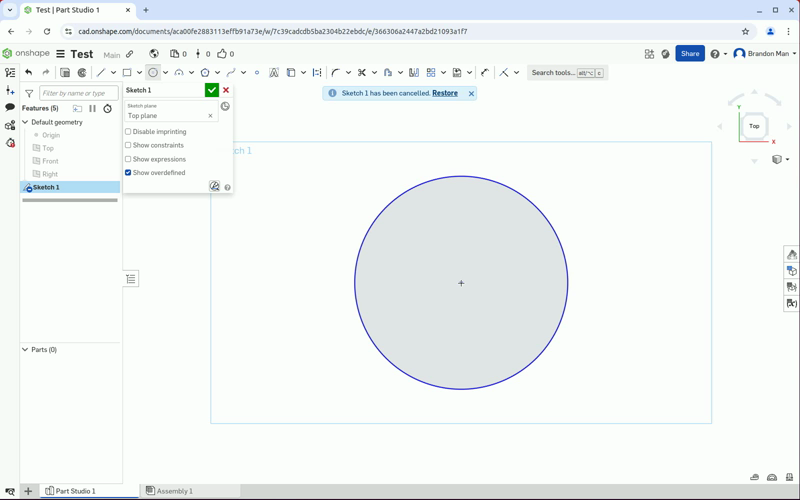
mouse_move(470, 282)
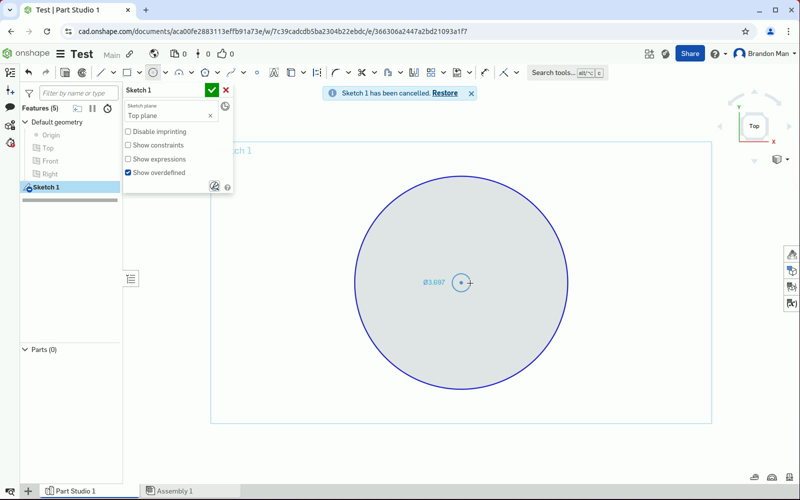
click(470, 282)
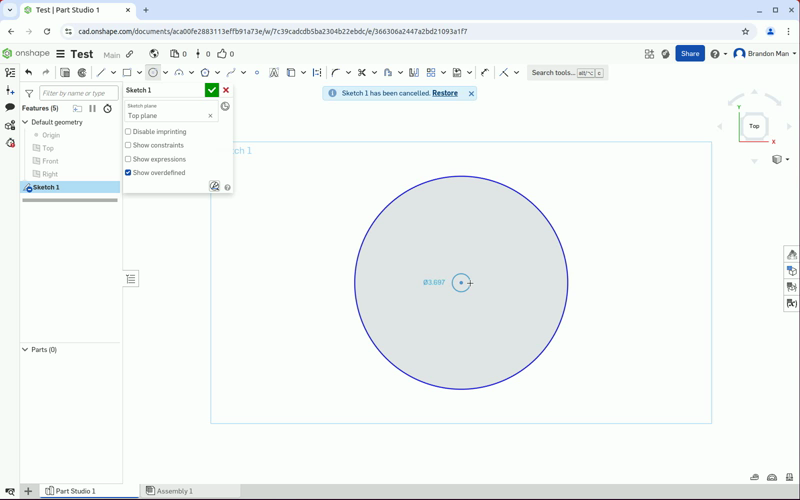
key(esc)
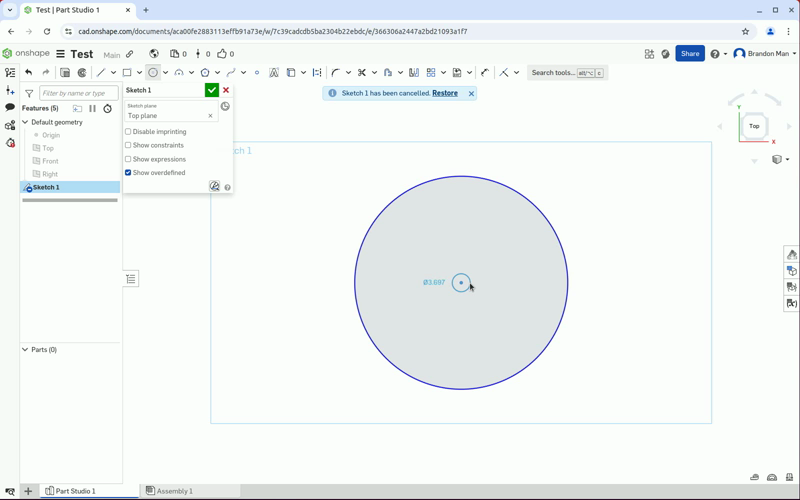
mouse_move(537, 287)
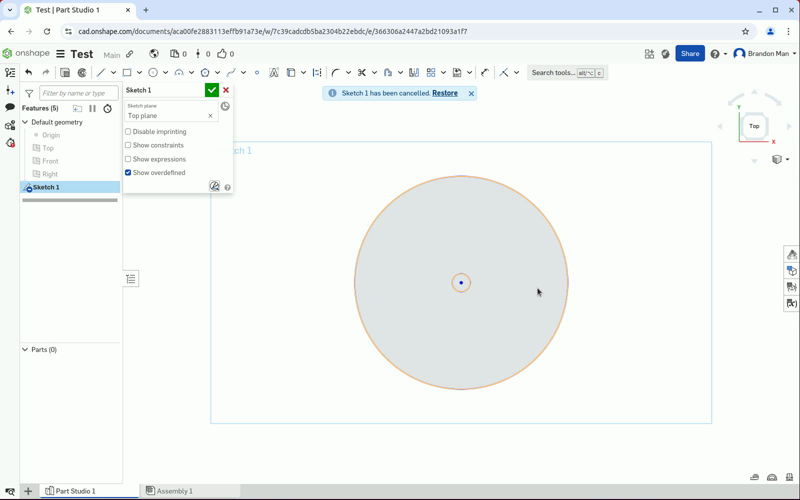
click(537, 287)
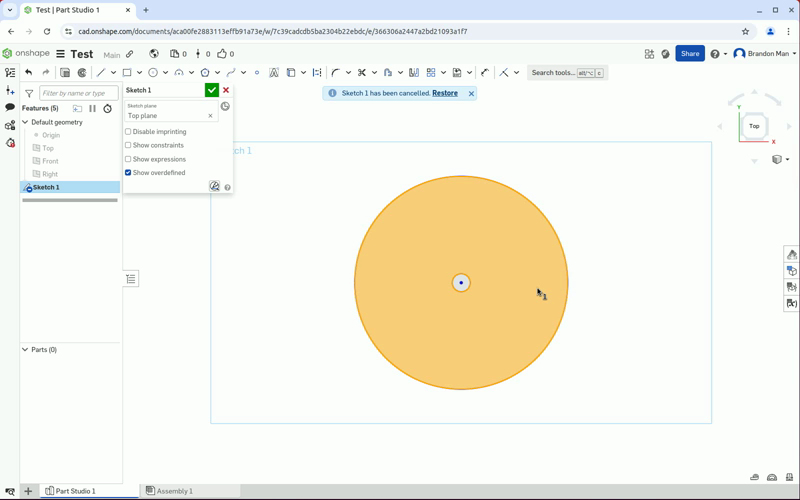
mouse_move(73, 352)
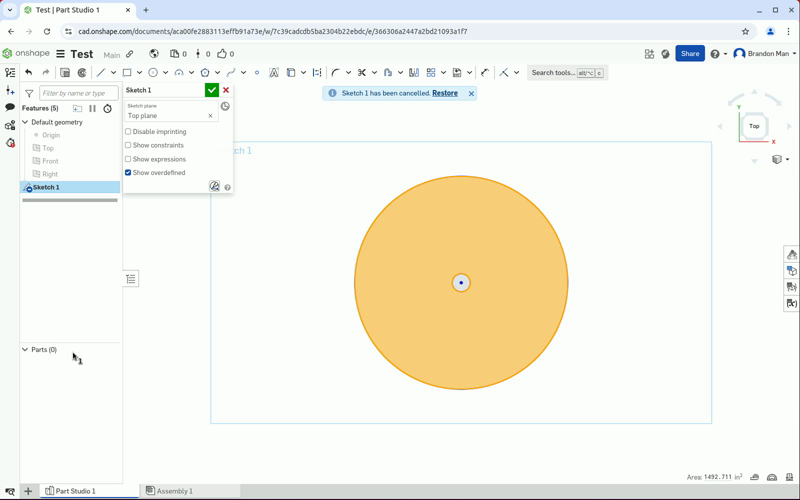
key(shift+y)
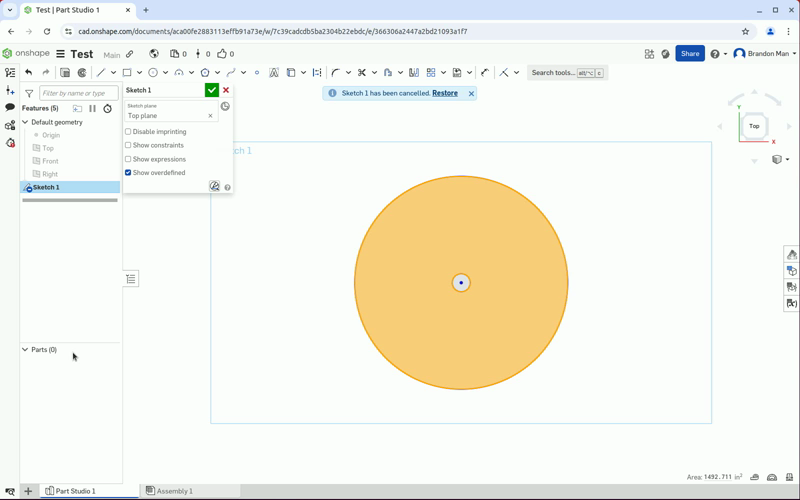
key(shift+e)
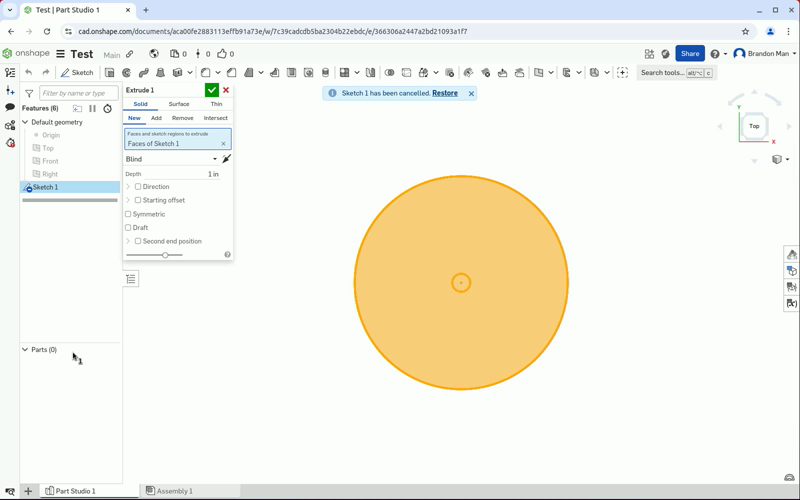
mouse_move(143, 106)
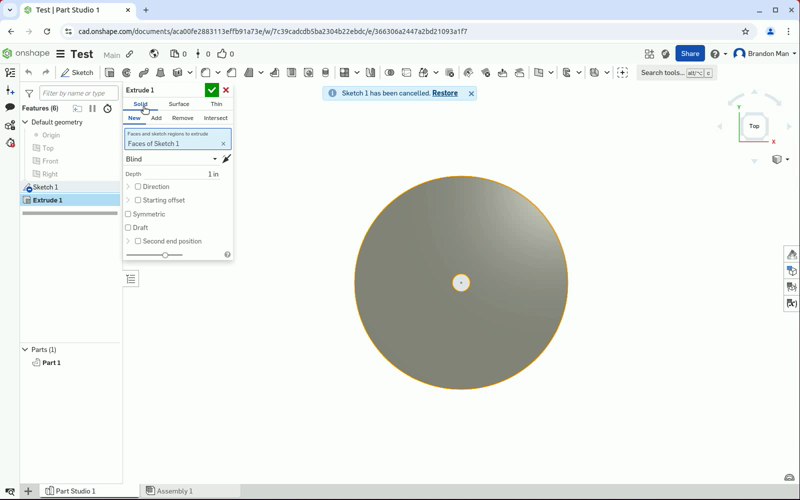
click(143, 106)
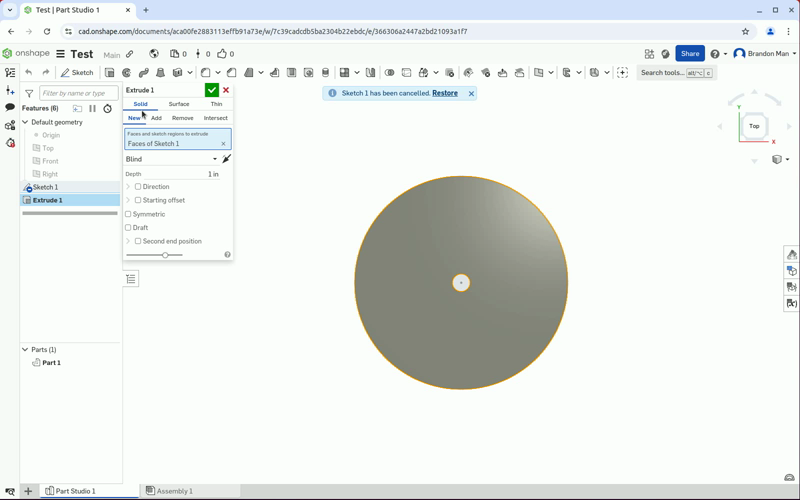
mouse_move(137, 120)
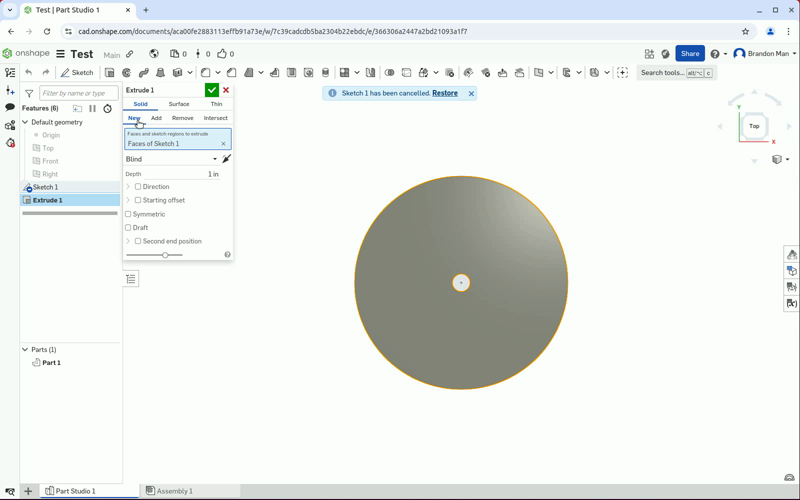
click(137, 120)
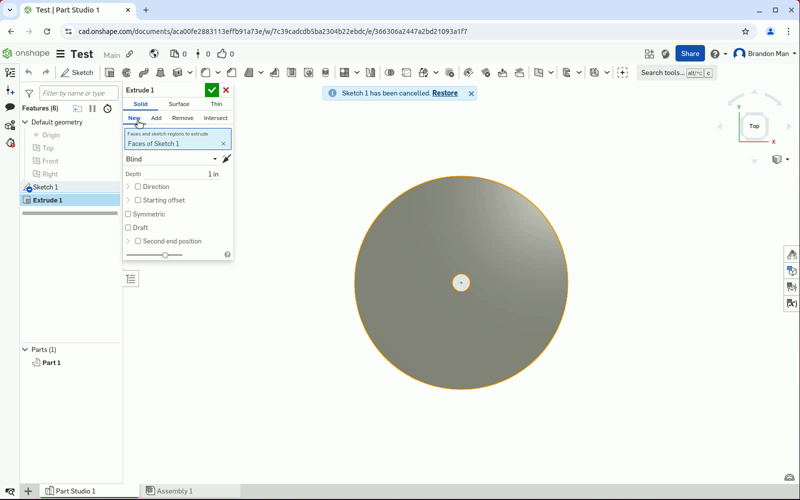
key(tab, 4)
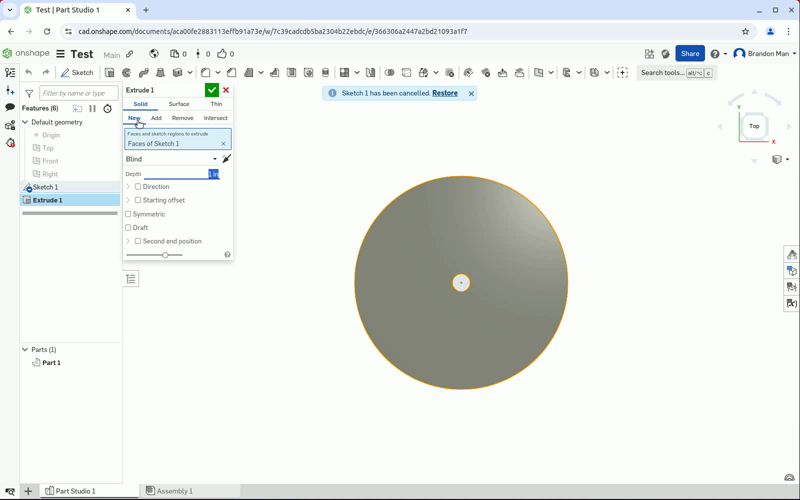
text(0.241)
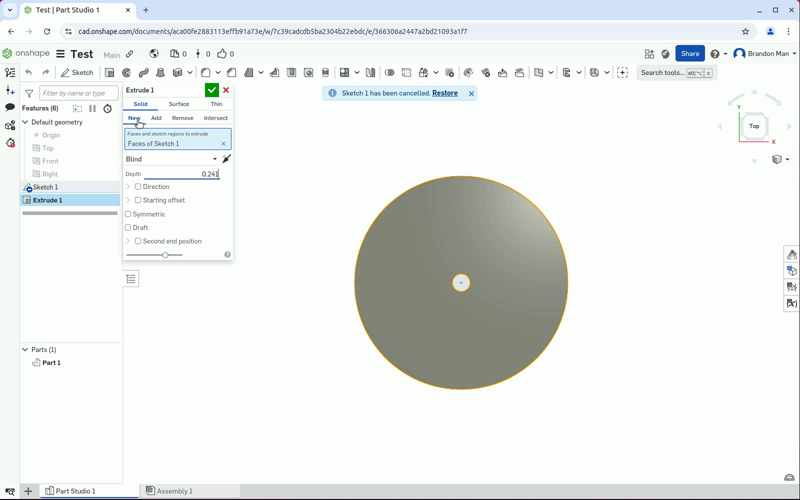
key(enter)
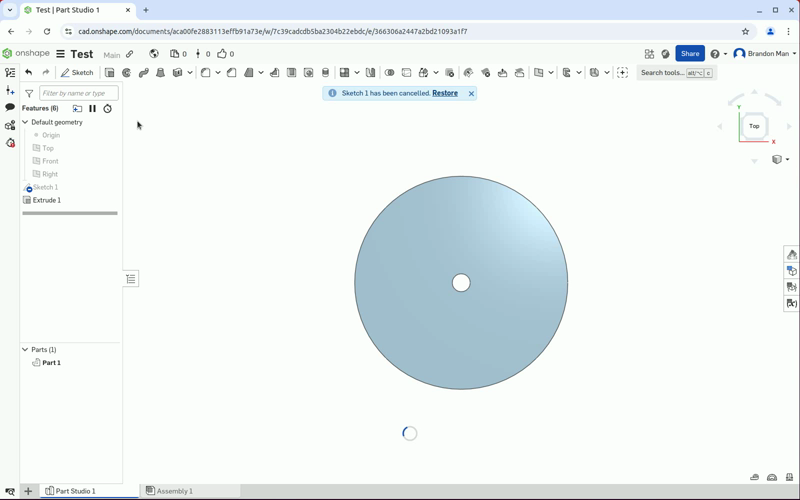
key(shift+h)
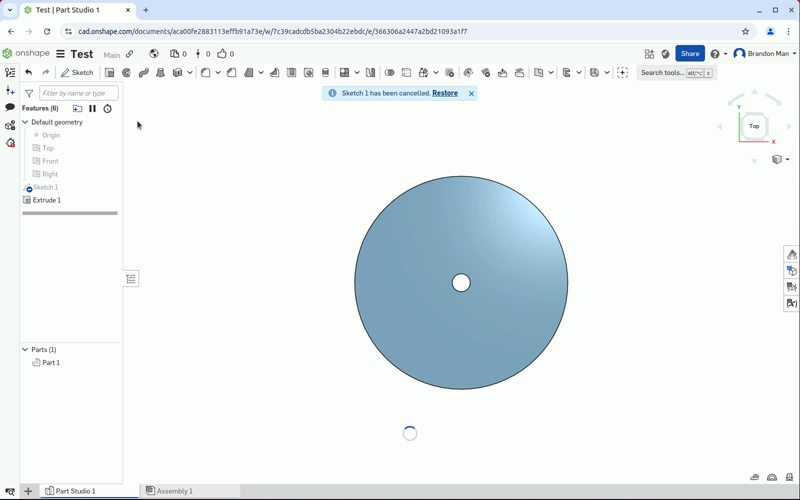
key(shift+h)
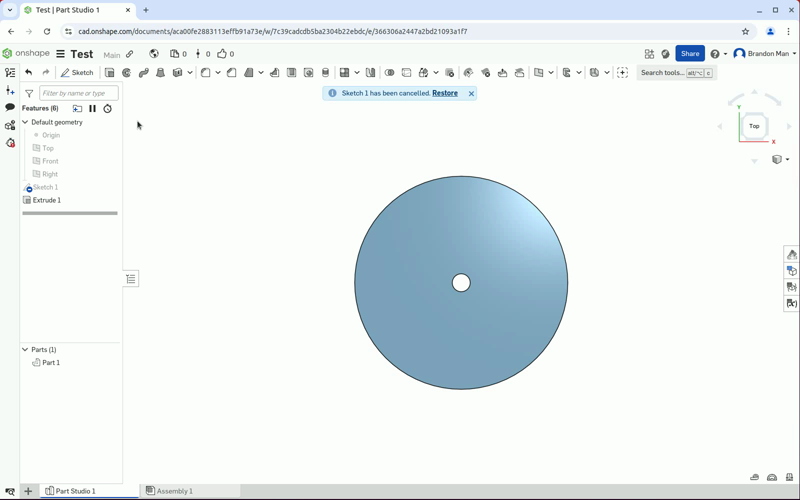
mouse_move(73, 189)
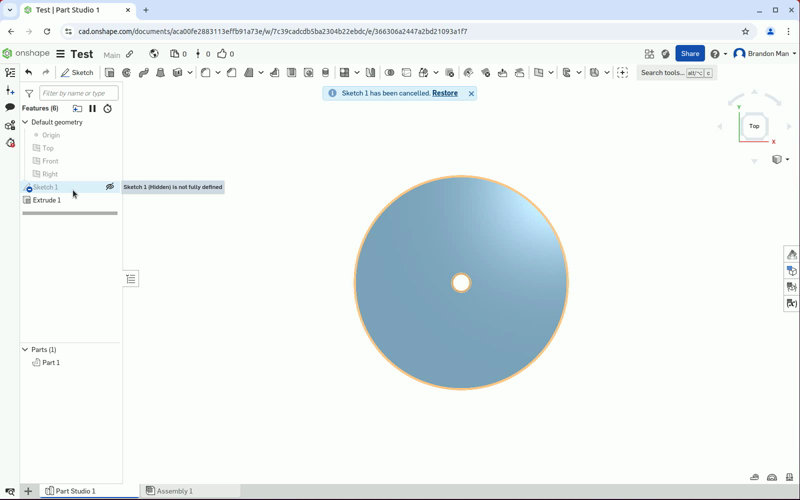
click(73, 189)
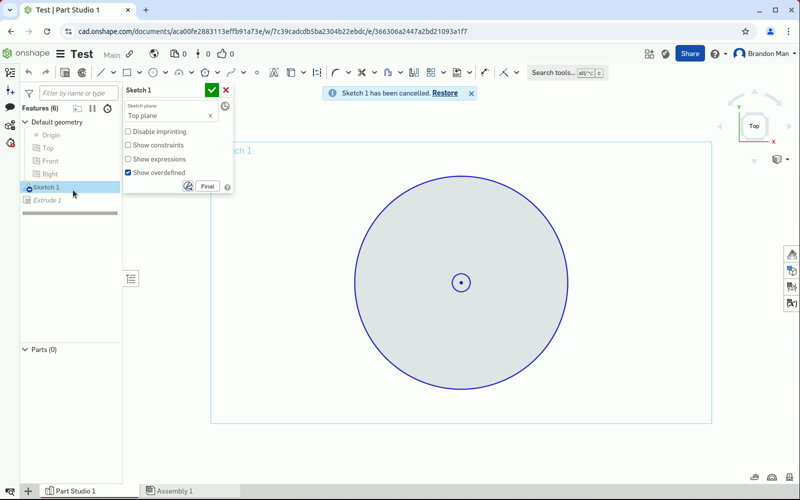
mouse_move(229, 92)
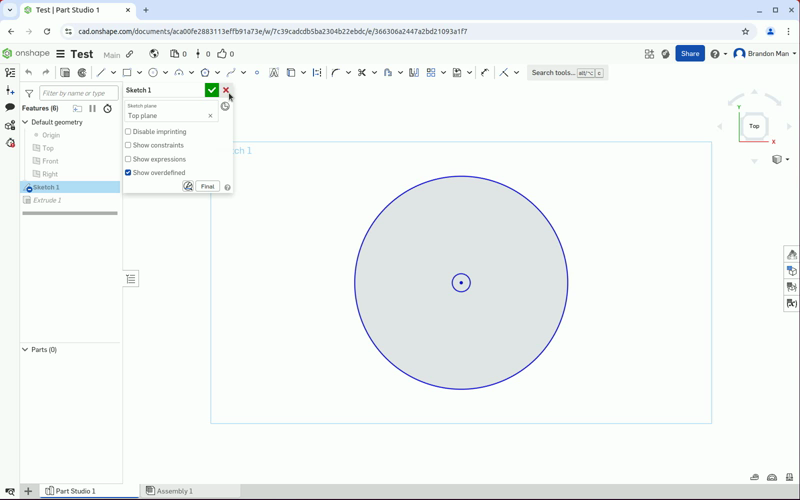
click(229, 92)
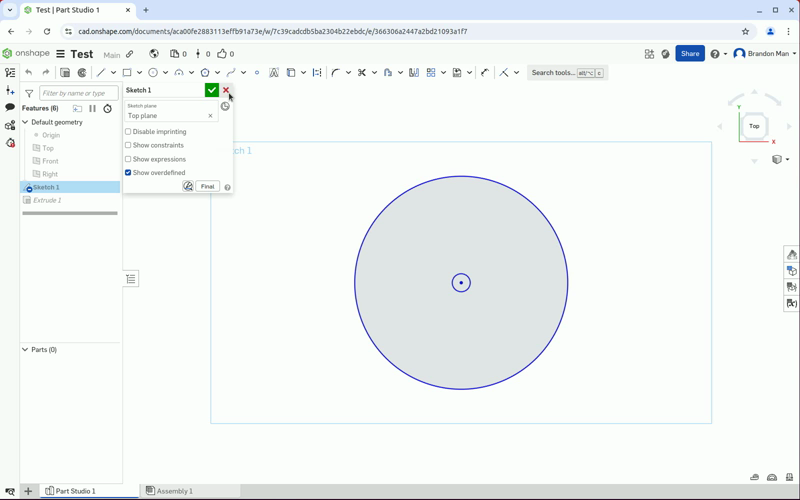
key(shift+s)
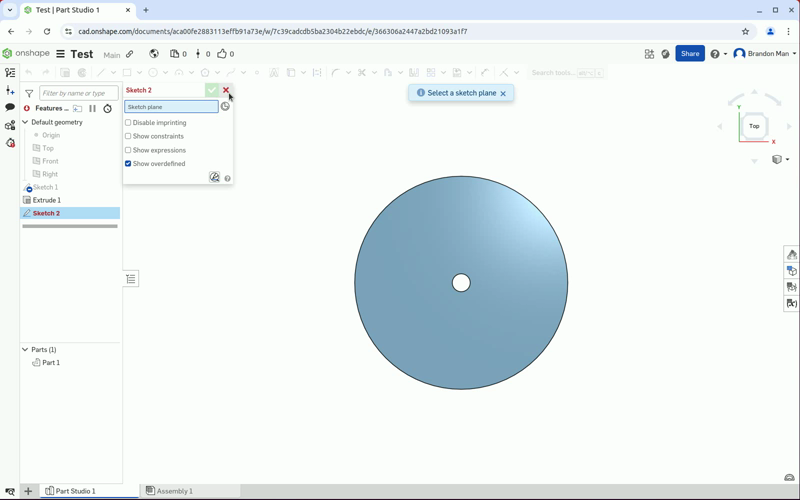
mouse_move(73, 150)
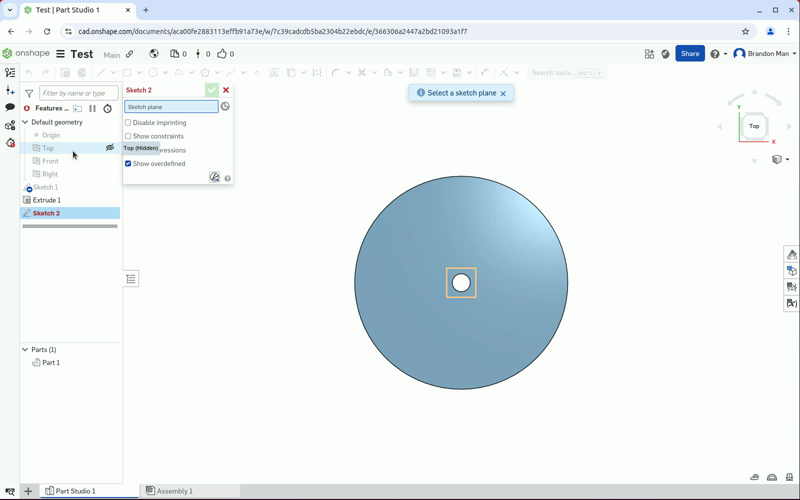
click(73, 150)
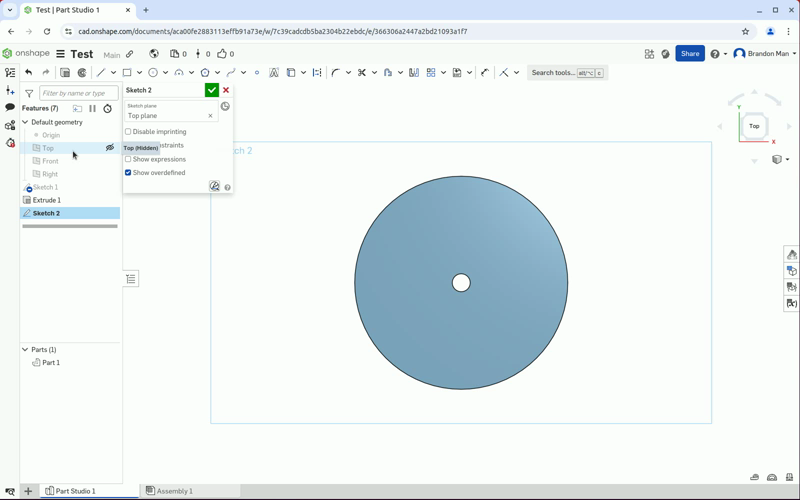
mouse_move(73, 352)
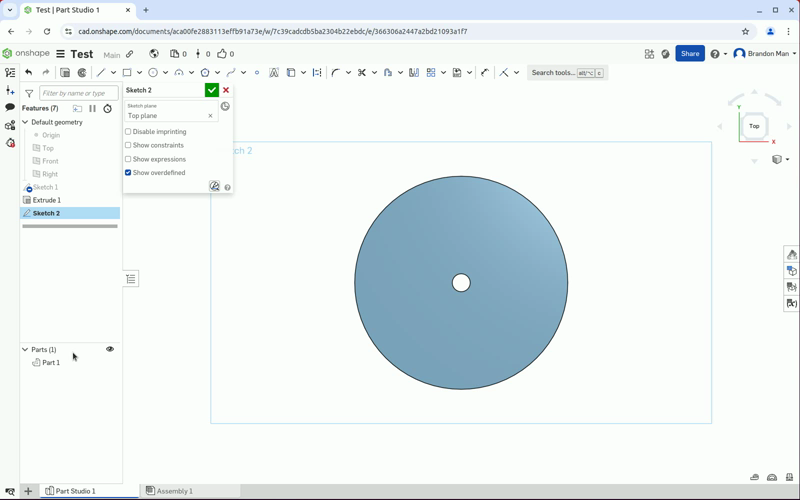
key(y)
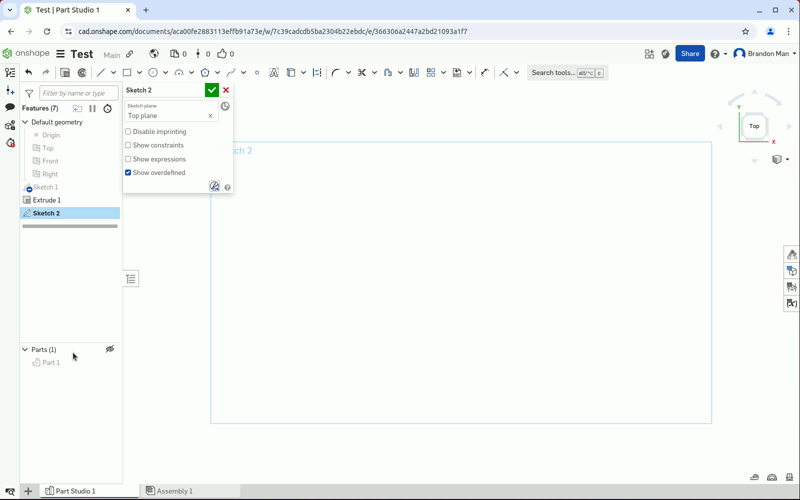
key(c)
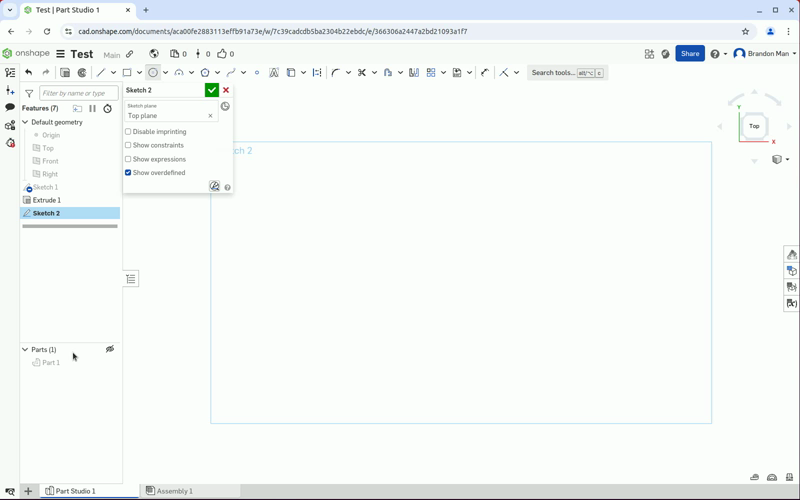
key_down(shift)
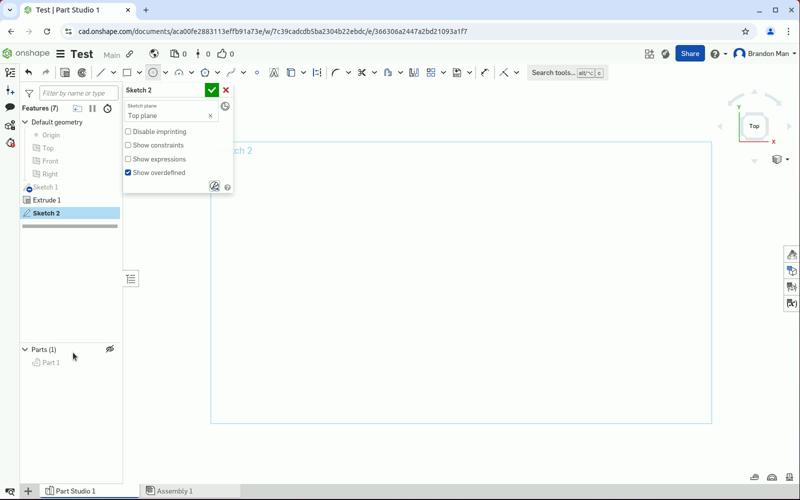
mouse_move(461, 282)
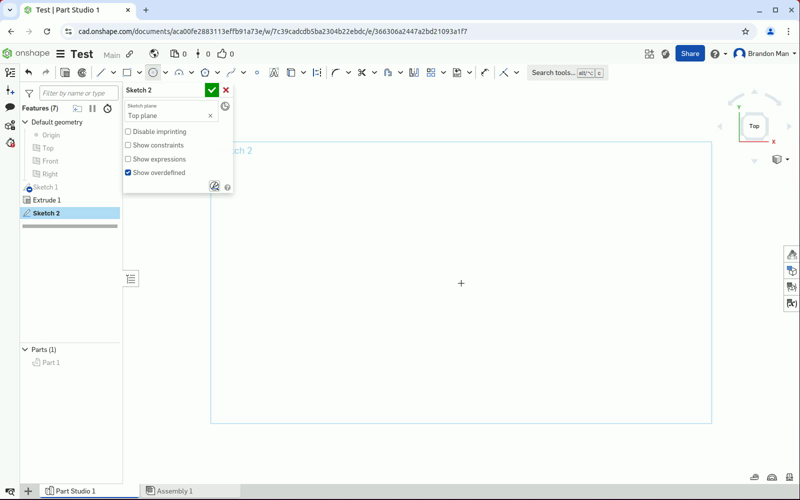
click(461, 282)
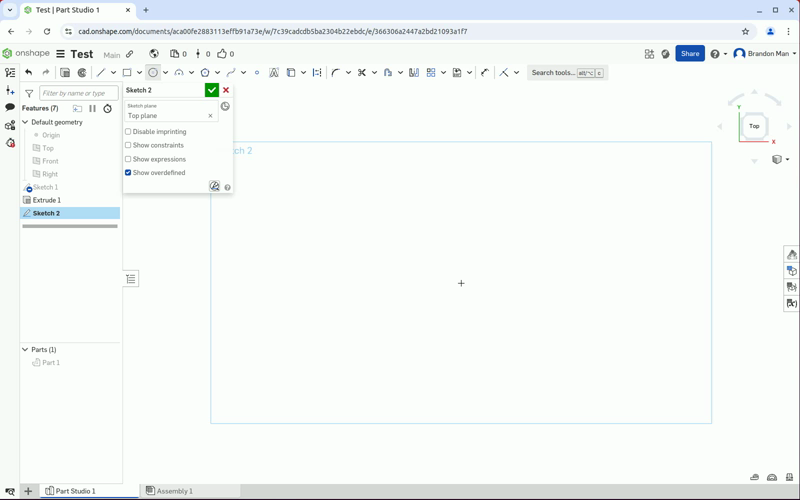
key_up(shift)
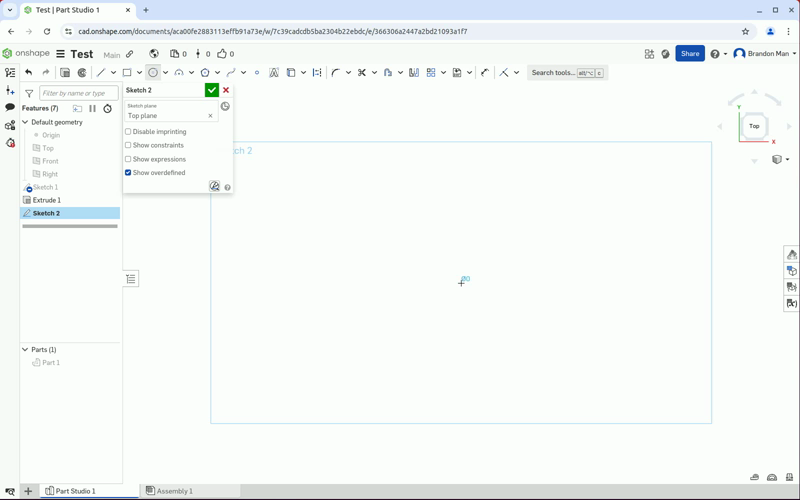
mouse_move(570, 282)
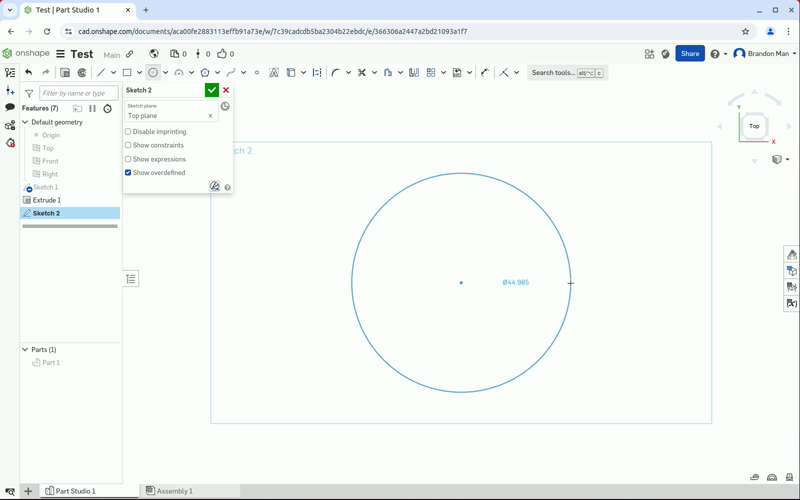
click(570, 282)
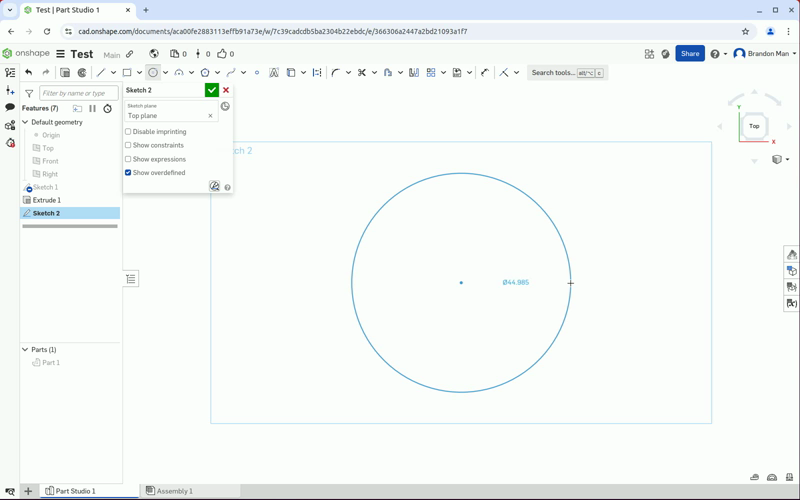
key(esc)
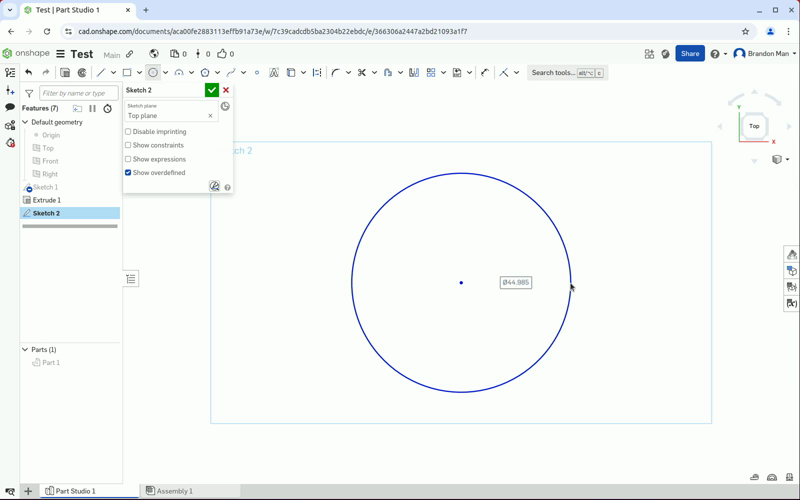
key(c)
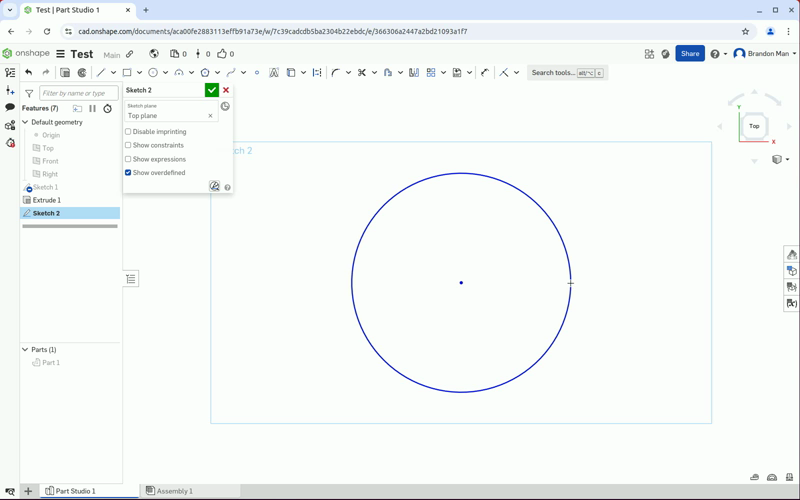
key_down(shift)
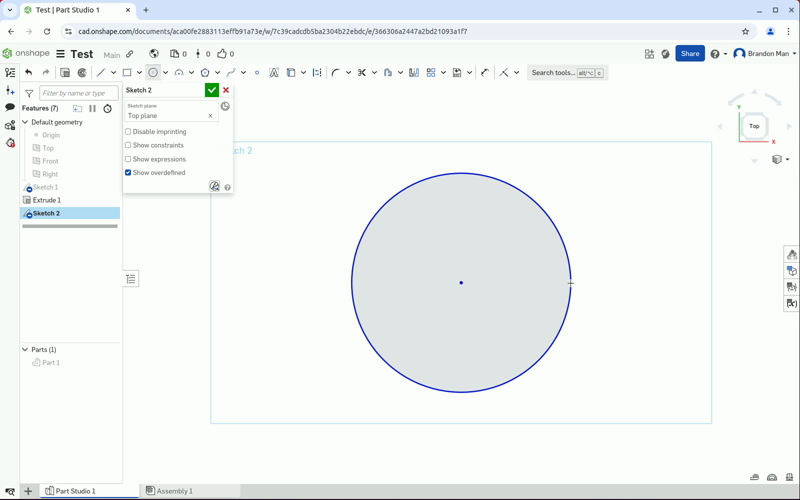
mouse_move(461, 282)
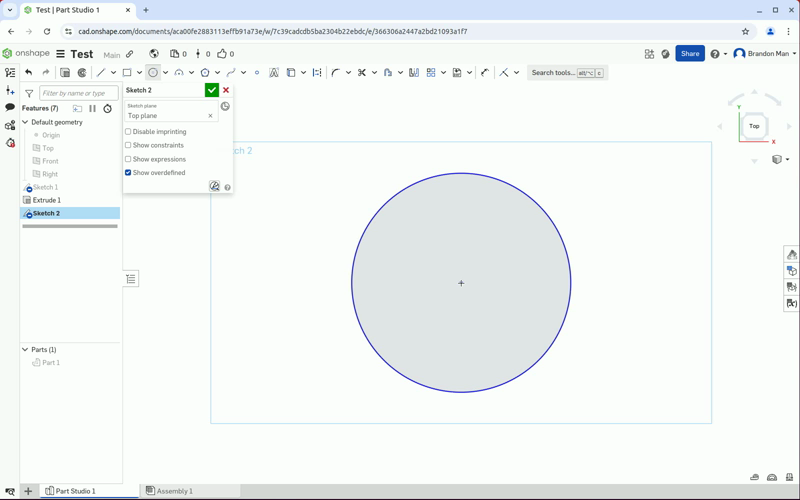
click(461, 282)
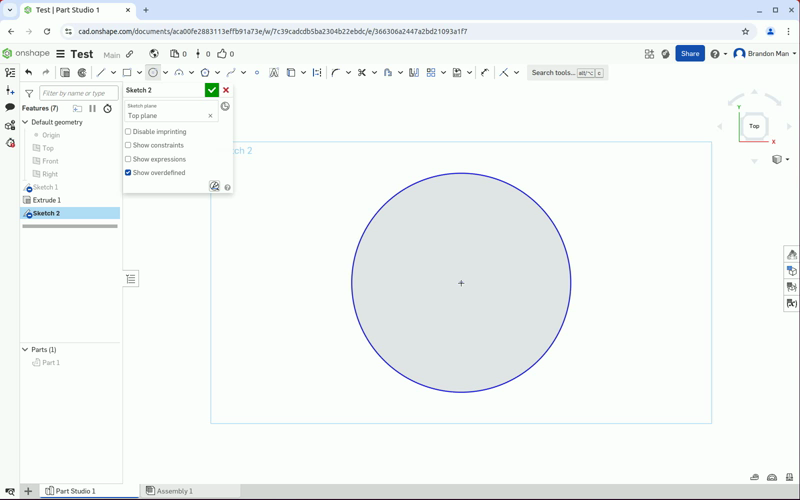
key_up(shift)
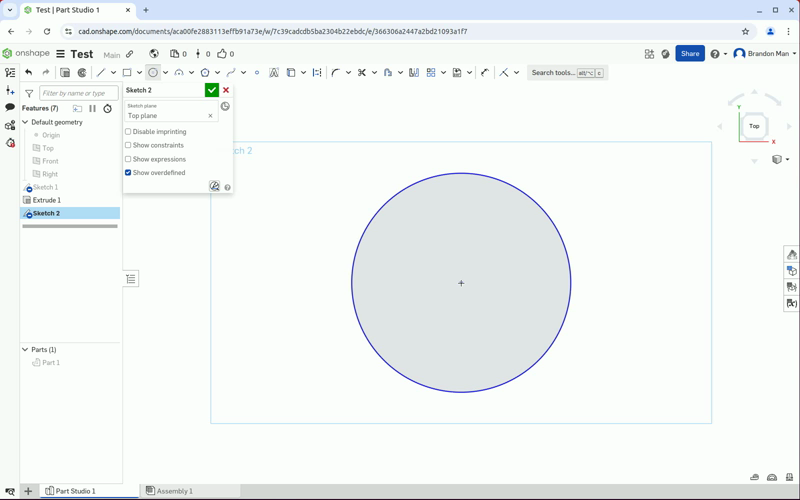
mouse_move(566, 282)
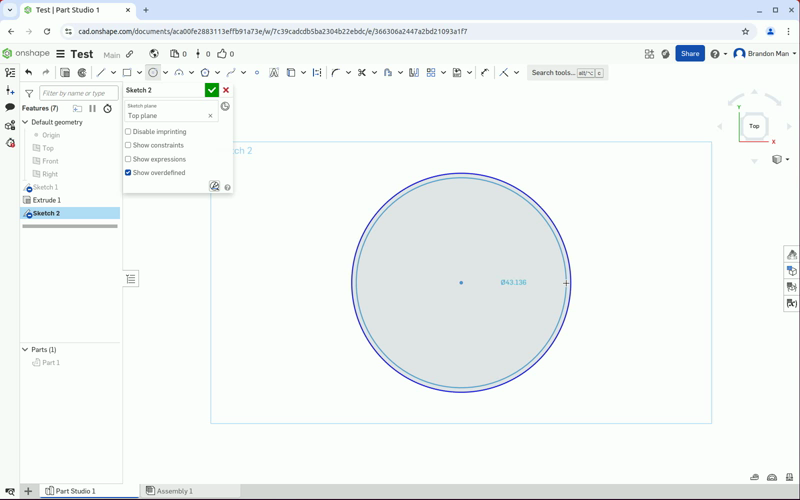
click(566, 282)
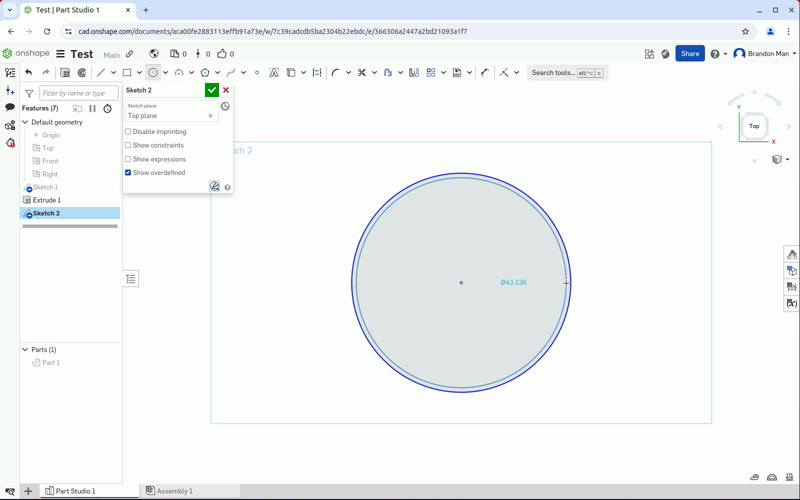
key(esc)
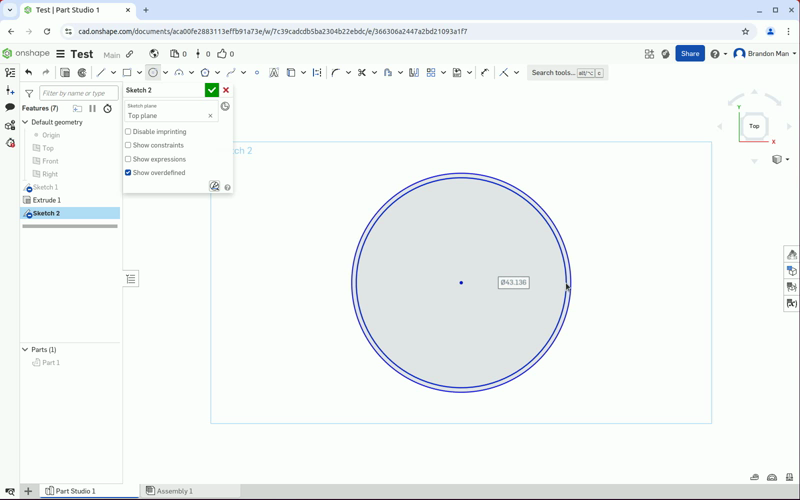
mouse_move(405, 373)
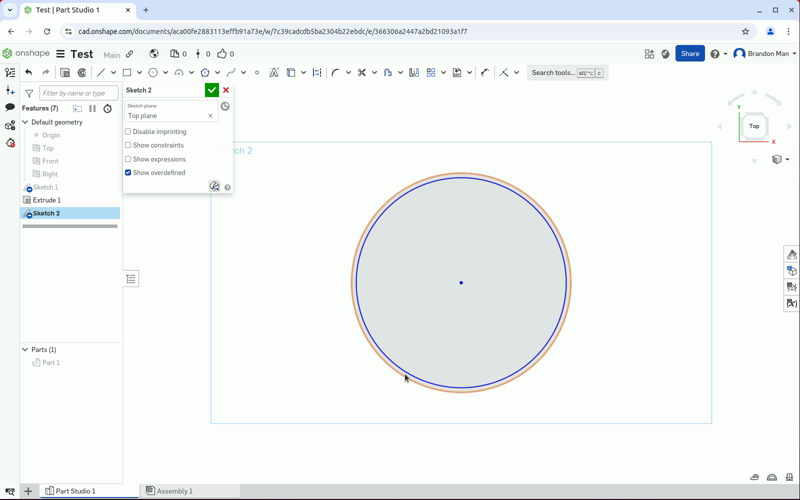
click(405, 373)
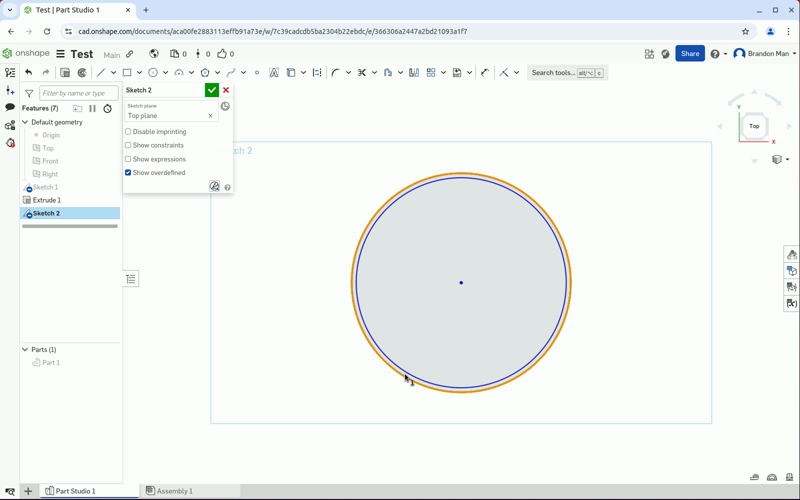
mouse_move(73, 352)
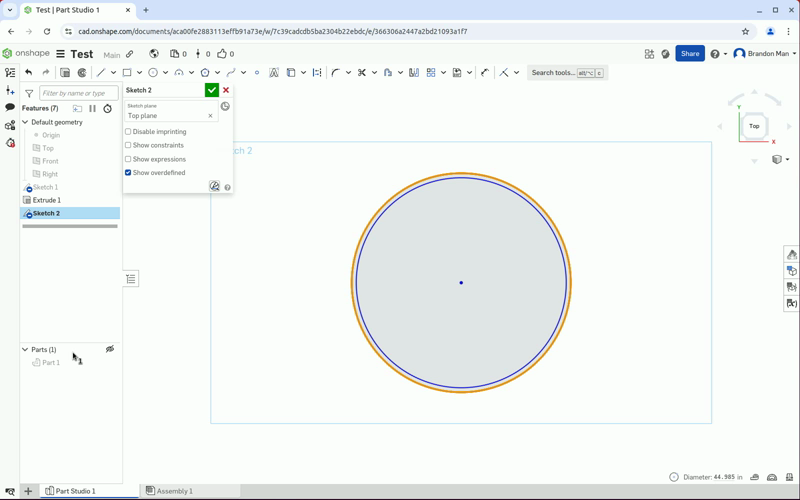
key(shift+y)
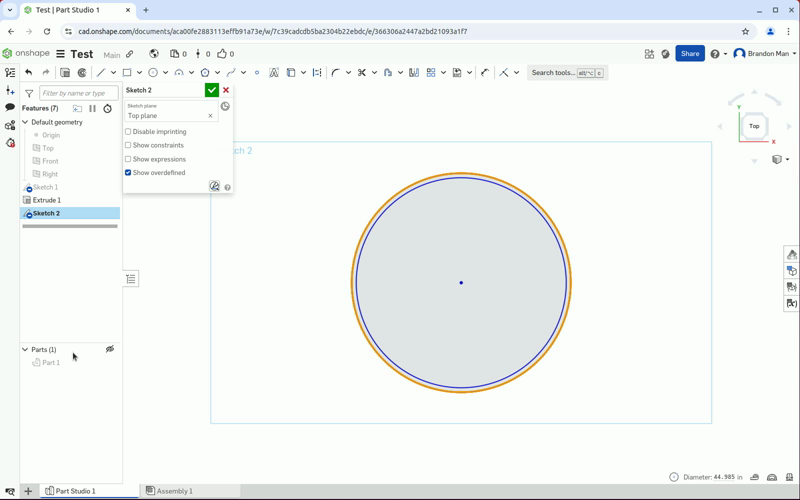
key(shift+e)
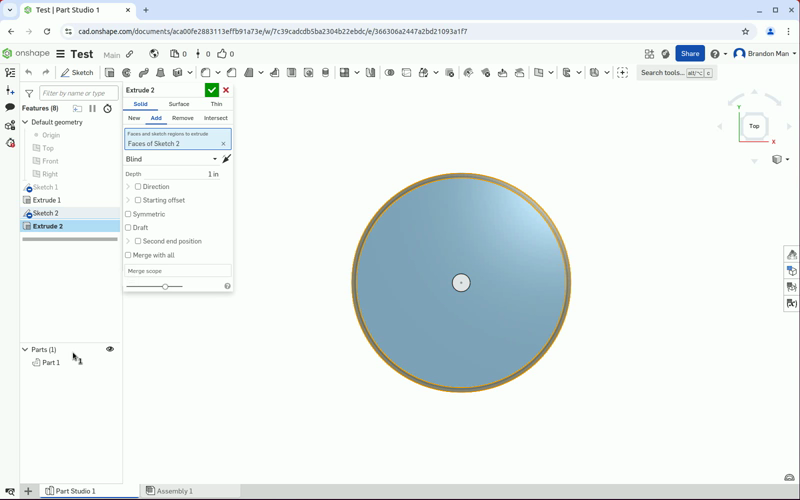
mouse_move(143, 106)
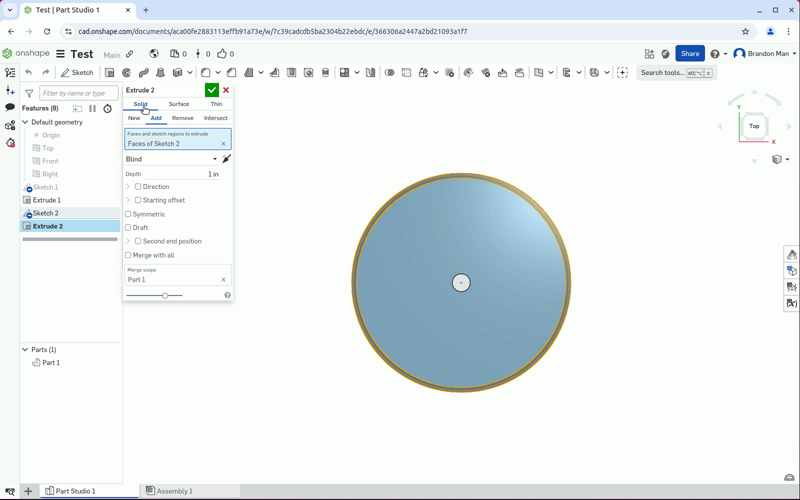
click(143, 106)
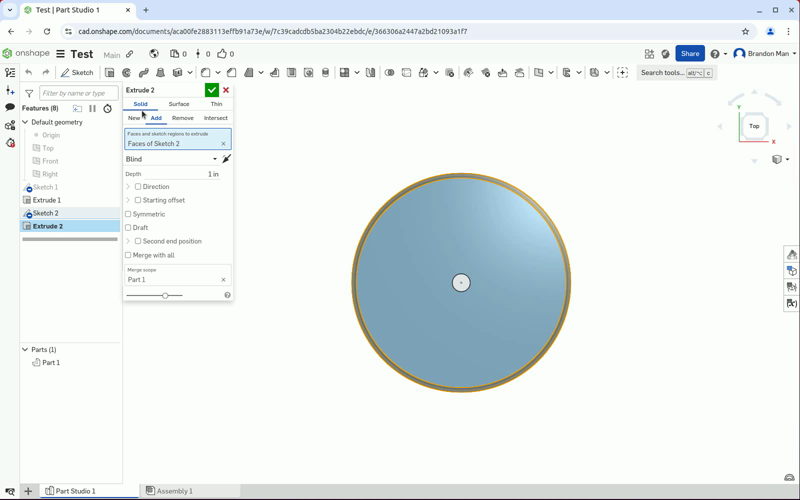
mouse_move(137, 120)
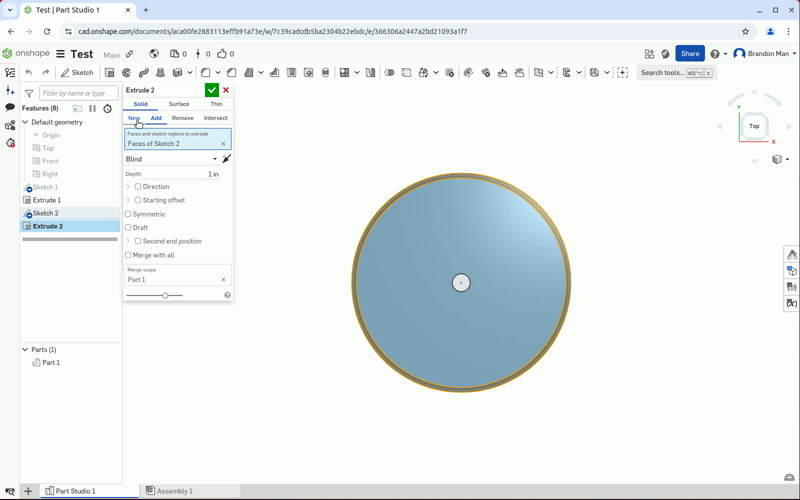
click(137, 120)
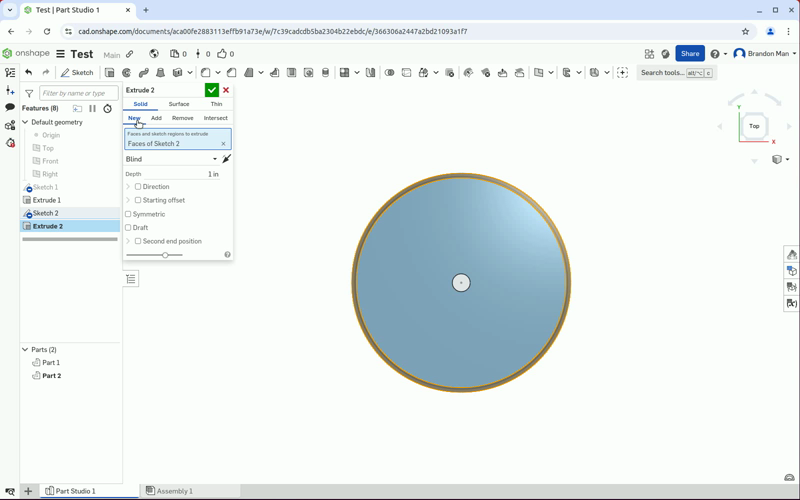
key(tab, 4)
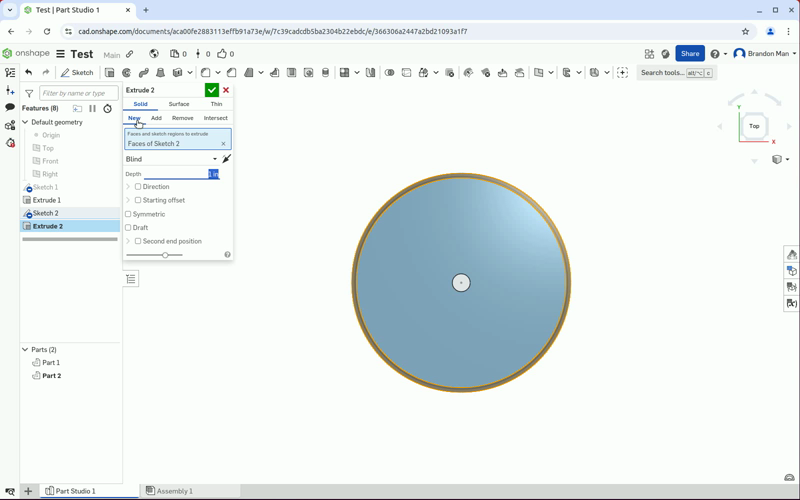
text(2.889)
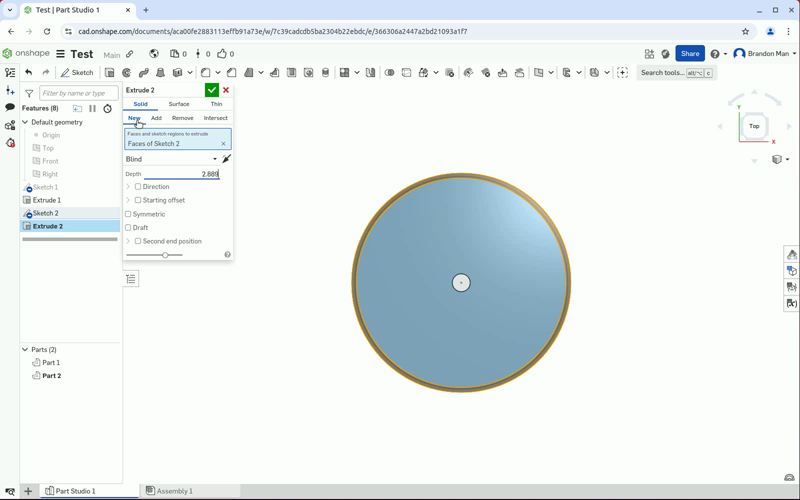
key(enter)
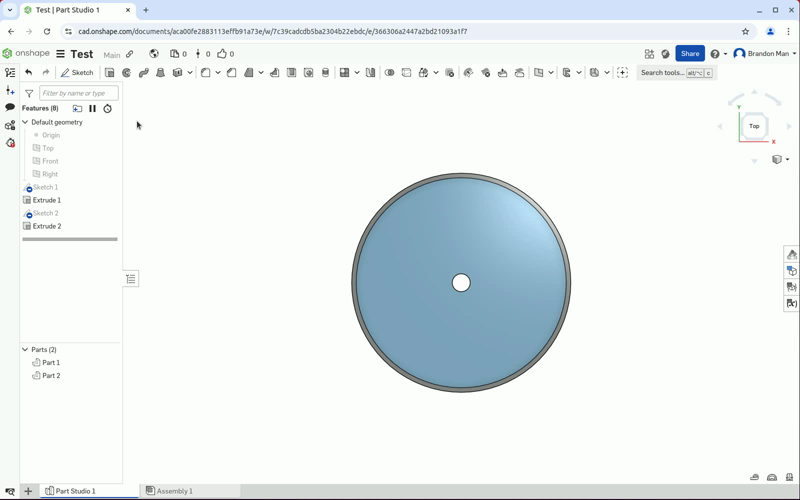
key(shift+h)
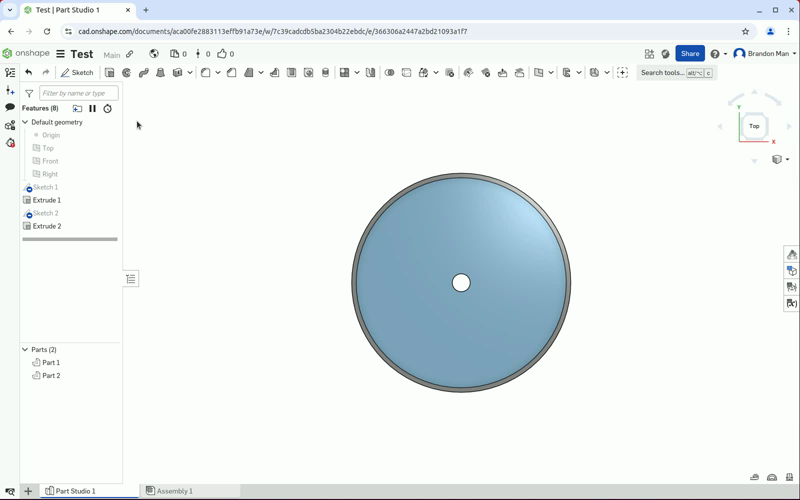
key(shift+h)
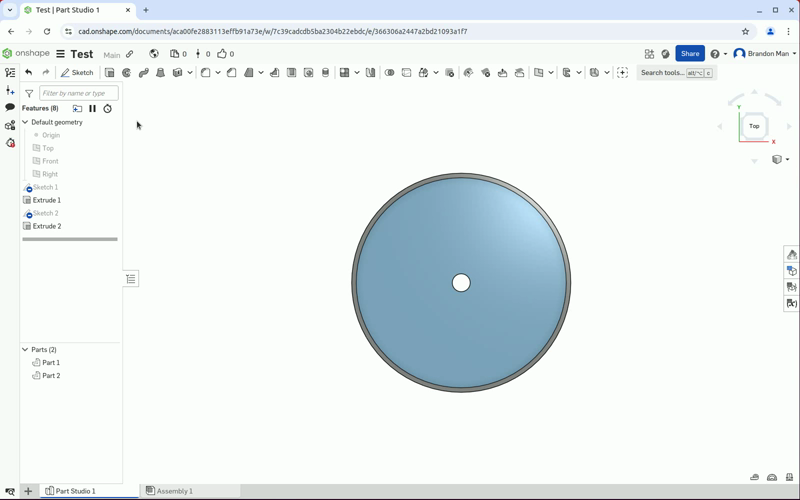
mouse_move(73, 189)
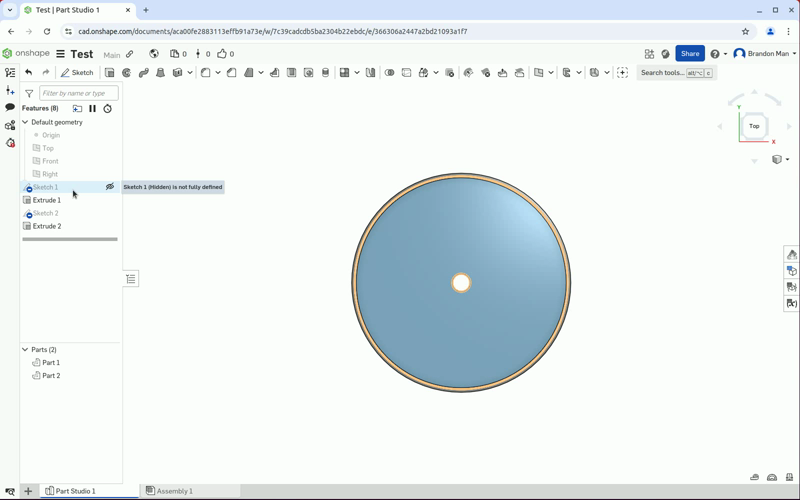
click(73, 189)
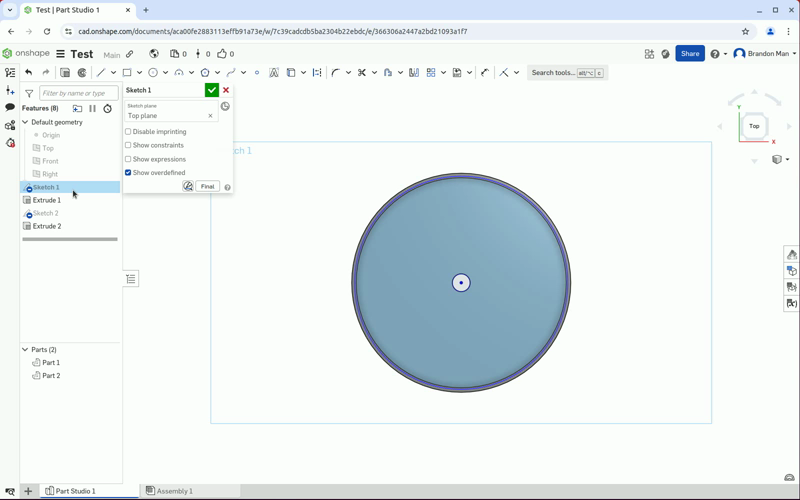
mouse_move(229, 92)
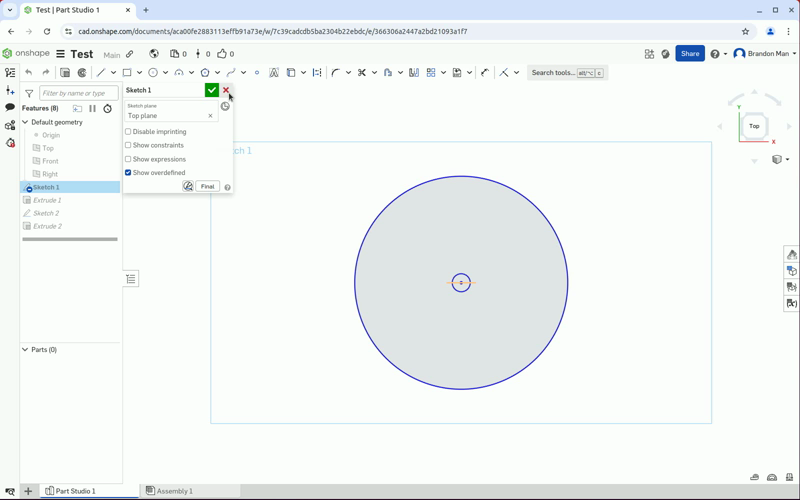
click(229, 92)
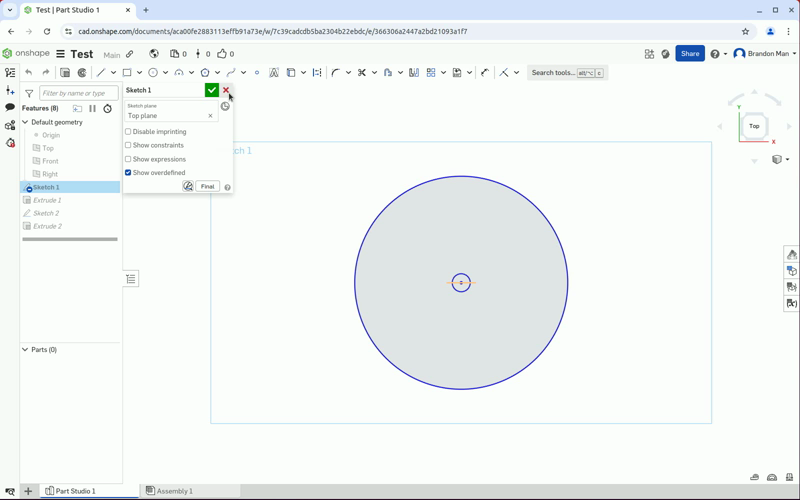
key(shift+s)
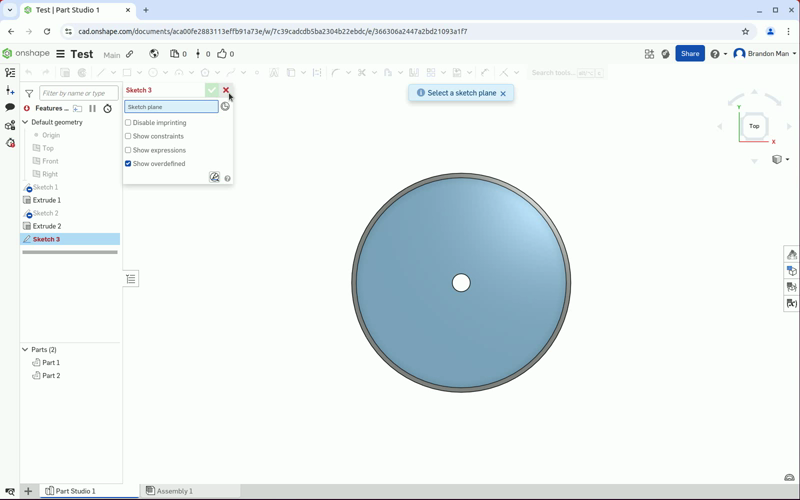
mouse_move(73, 150)
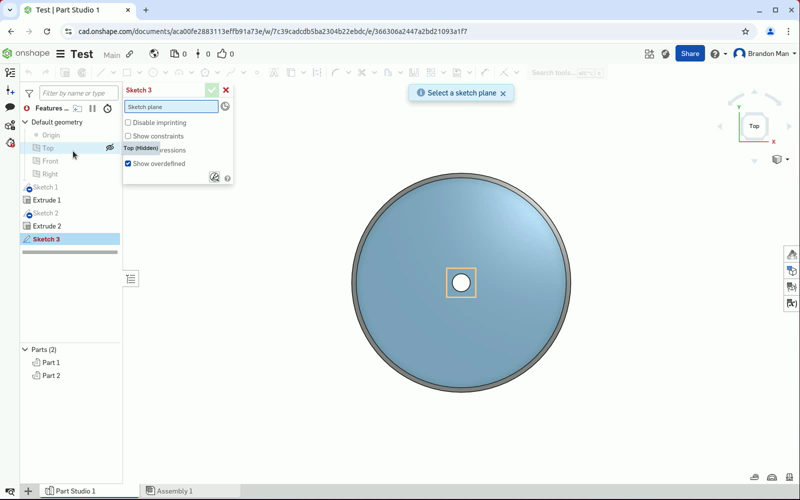
click(73, 150)
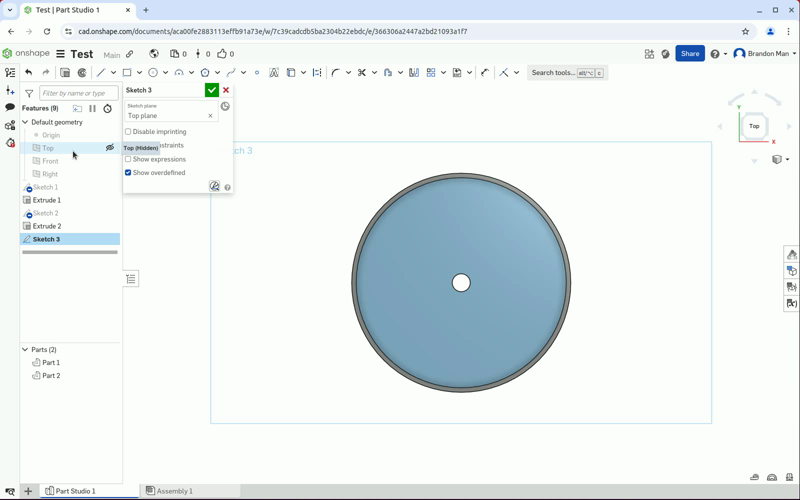
mouse_move(73, 352)
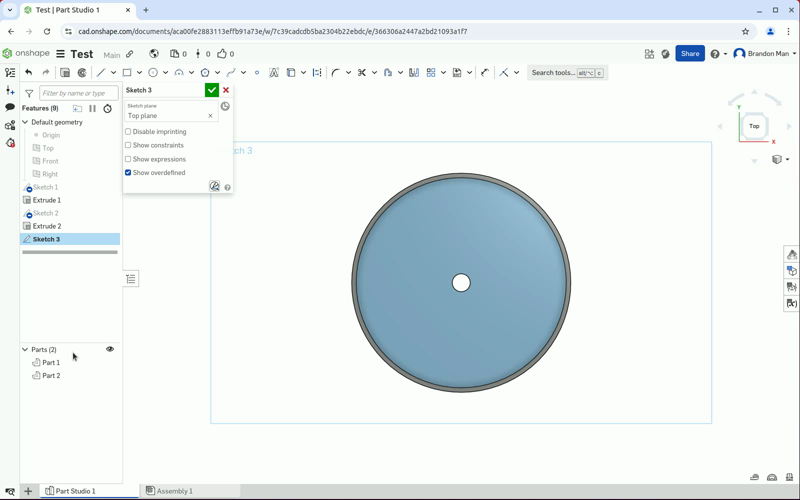
key(y)
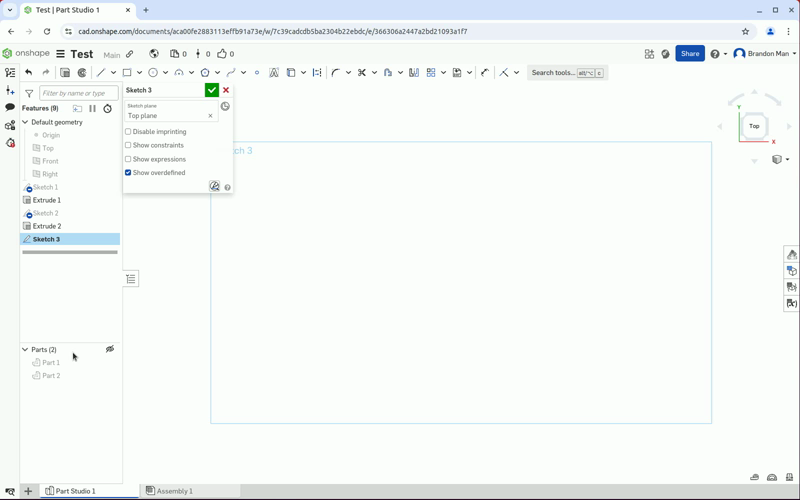
key(c)
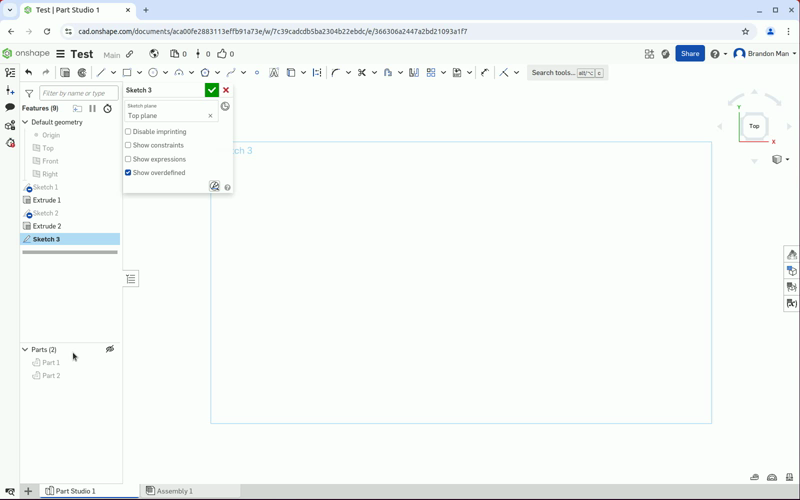
key_down(shift)
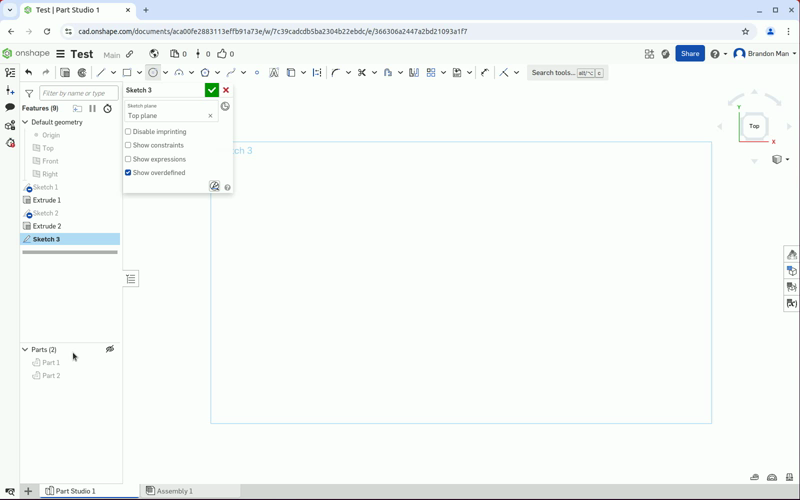
mouse_move(461, 282)
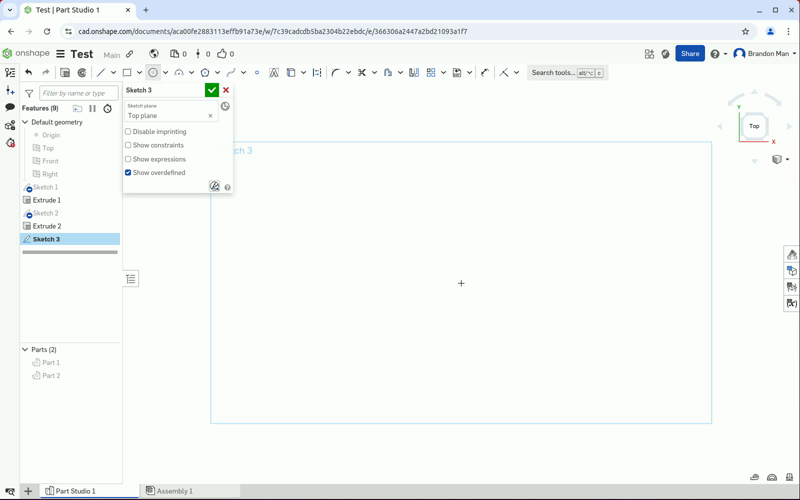
click(461, 282)
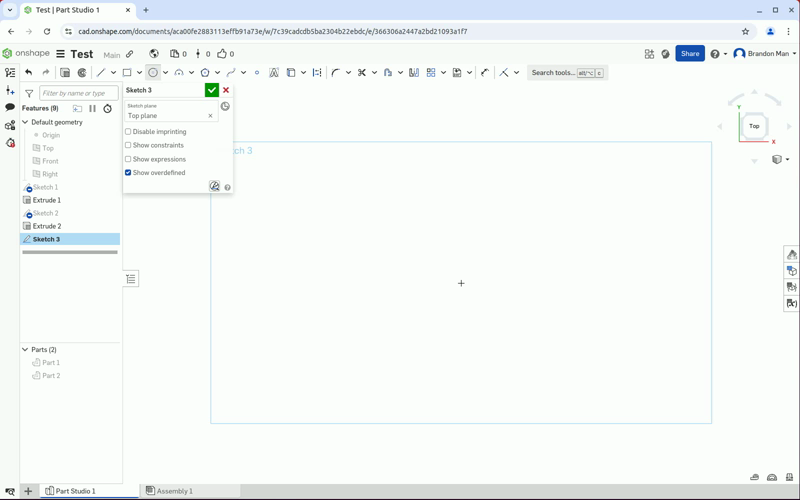
key_up(shift)
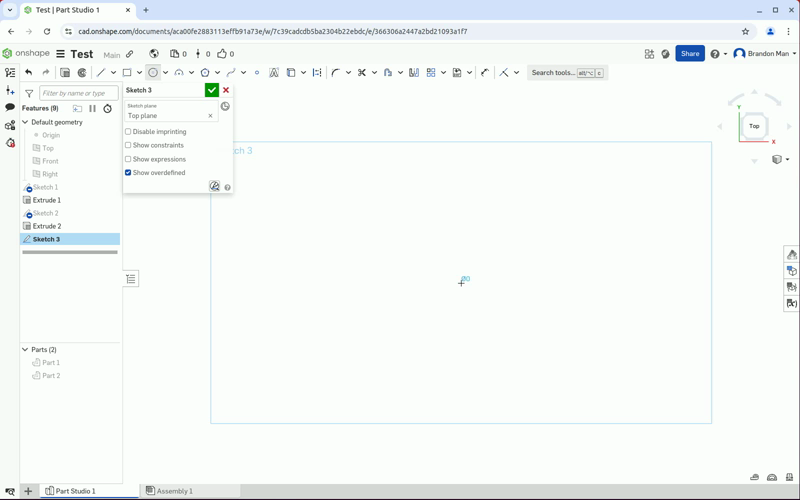
mouse_move(574, 282)
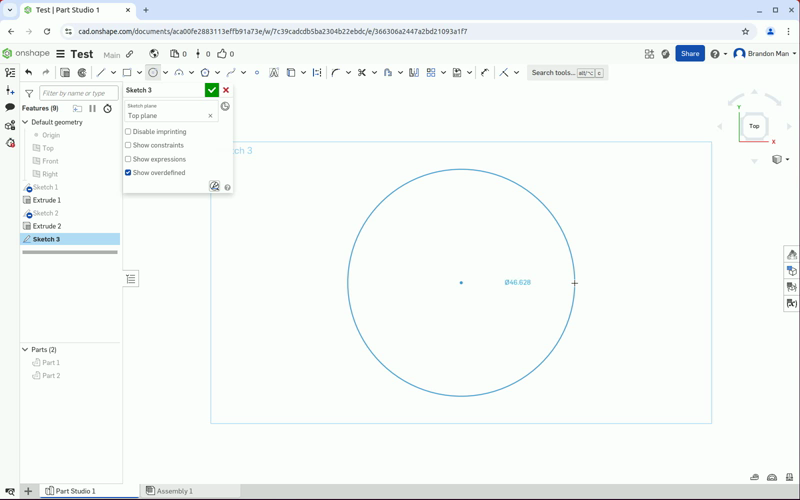
click(574, 282)
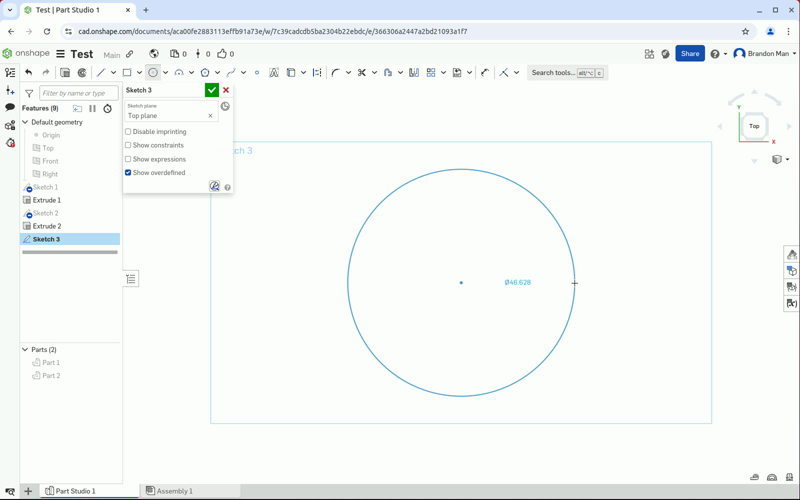
key(esc)
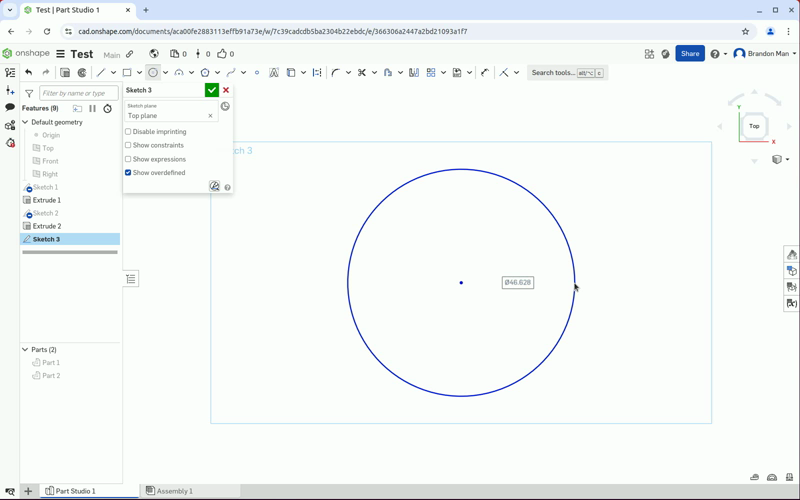
key(c)
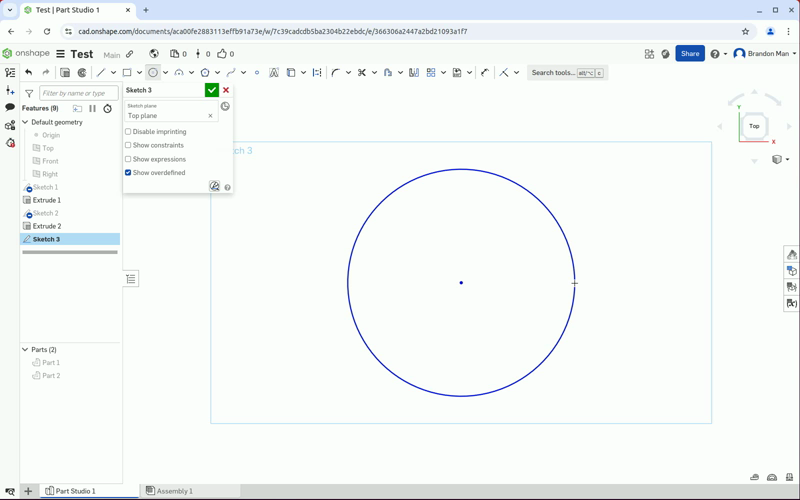
key_down(shift)
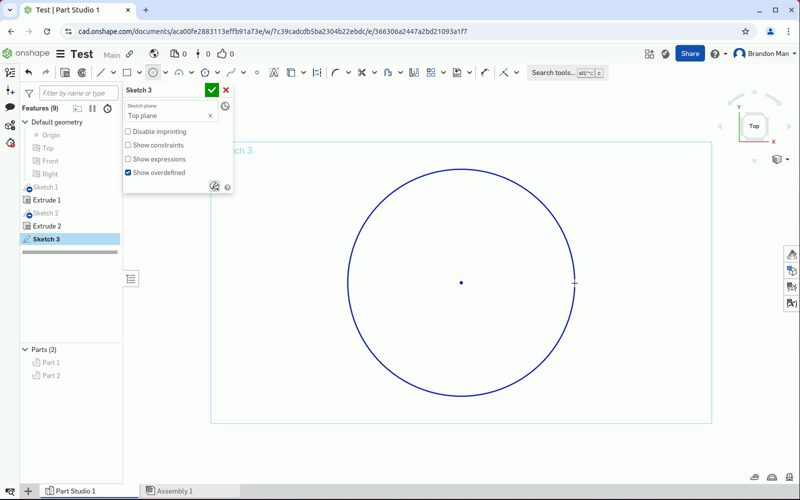
mouse_move(461, 282)
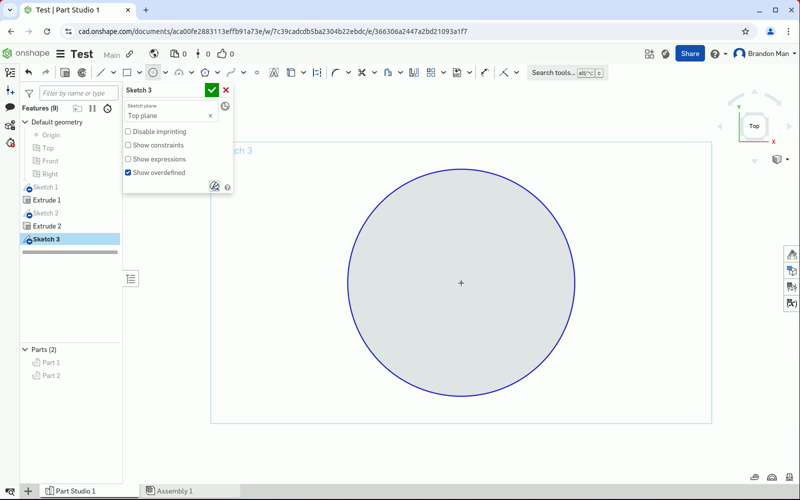
click(461, 282)
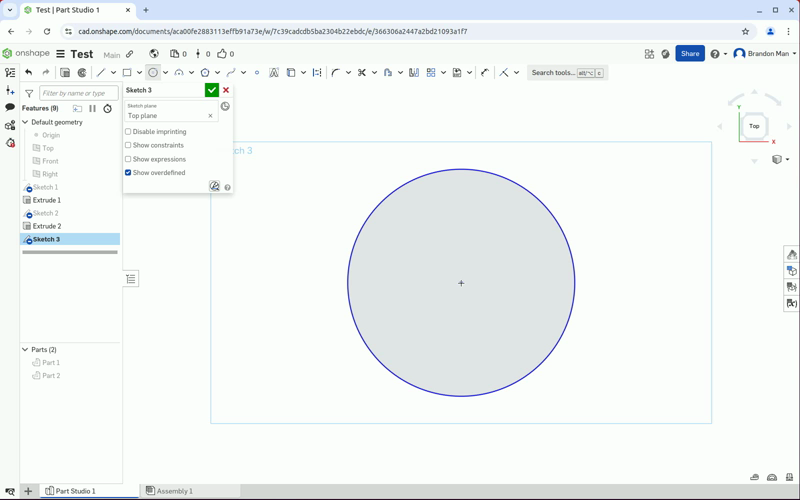
key_up(shift)
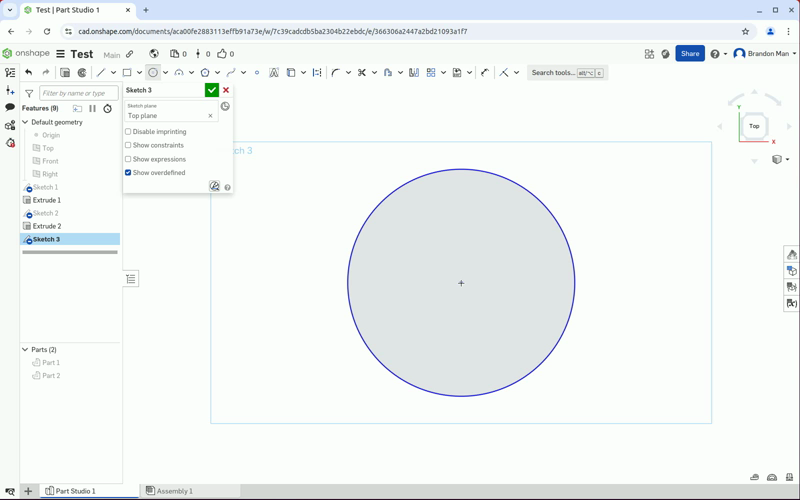
mouse_move(569, 282)
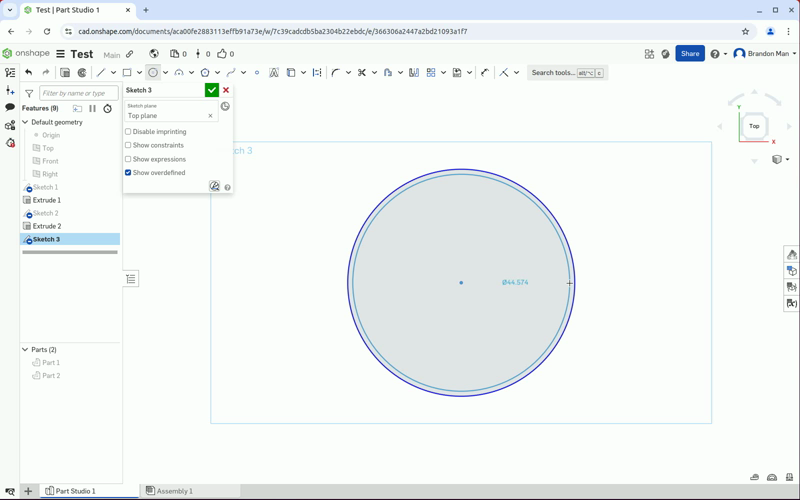
click(569, 282)
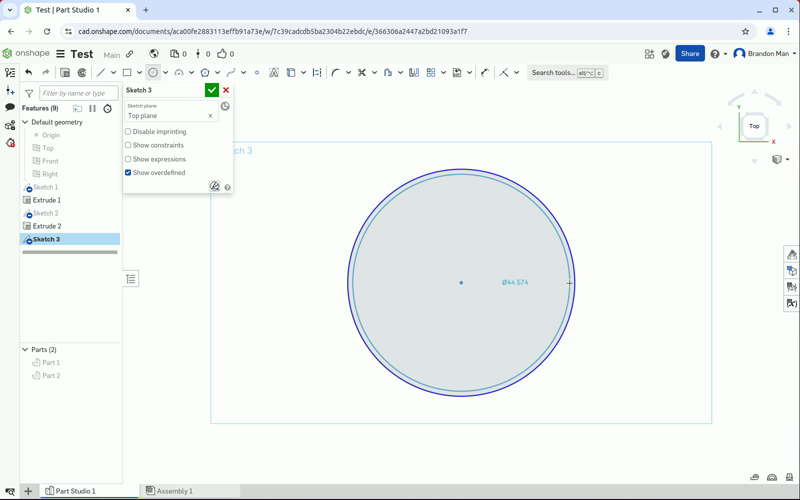
key(esc)
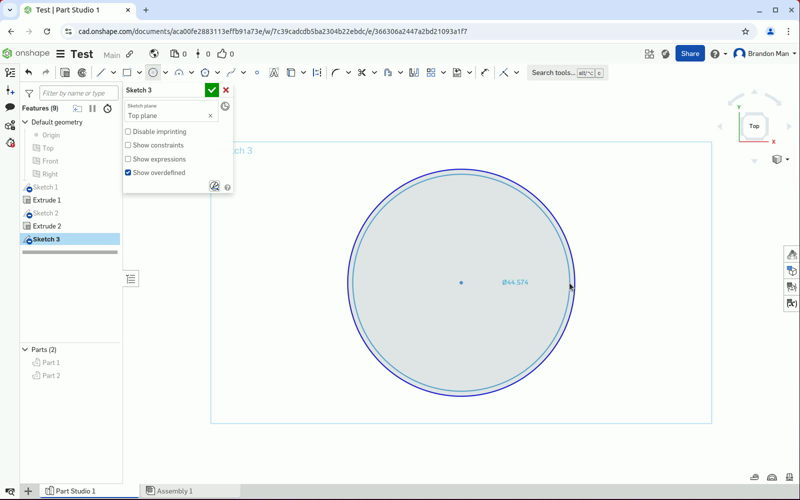
mouse_move(417, 181)
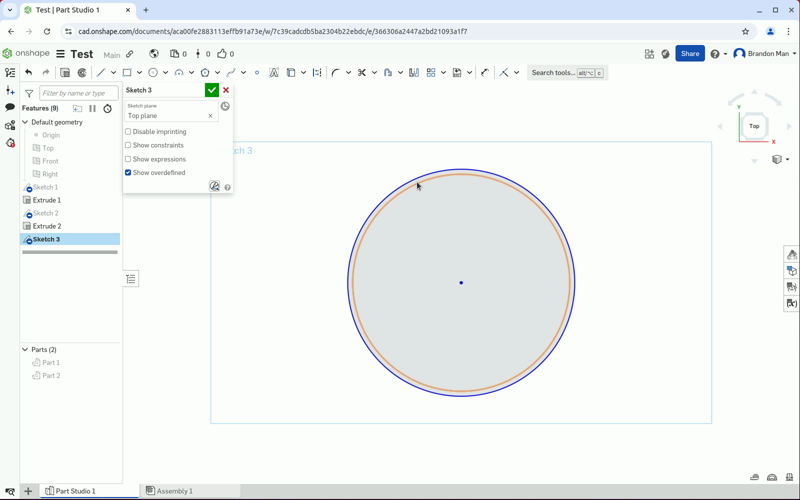
click(417, 181)
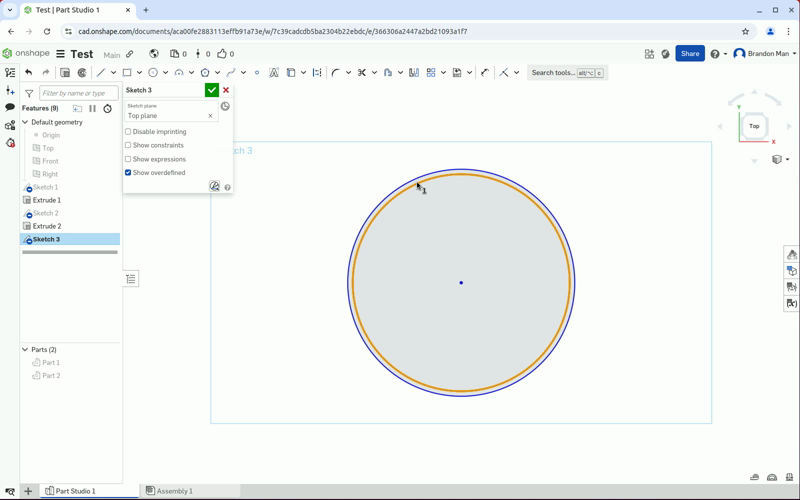
mouse_move(73, 352)
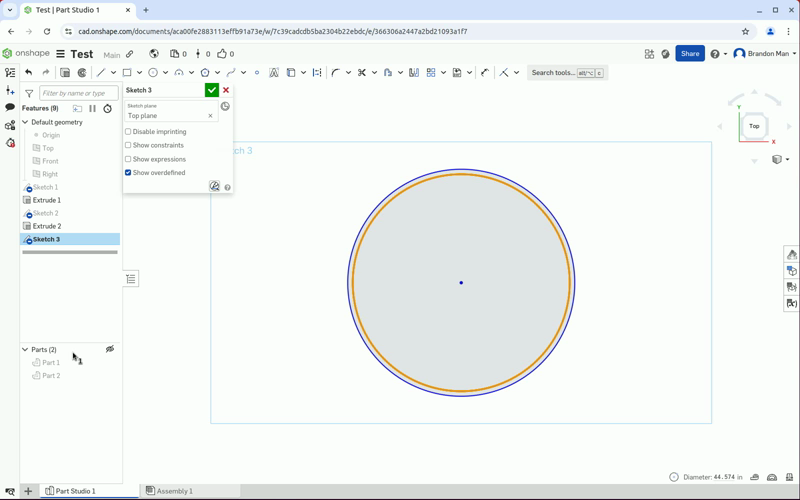
key(shift+y)
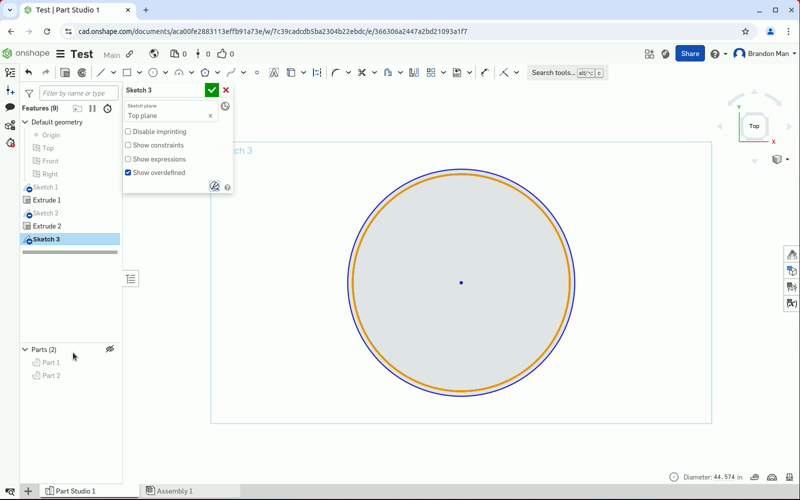
key(shift+e)
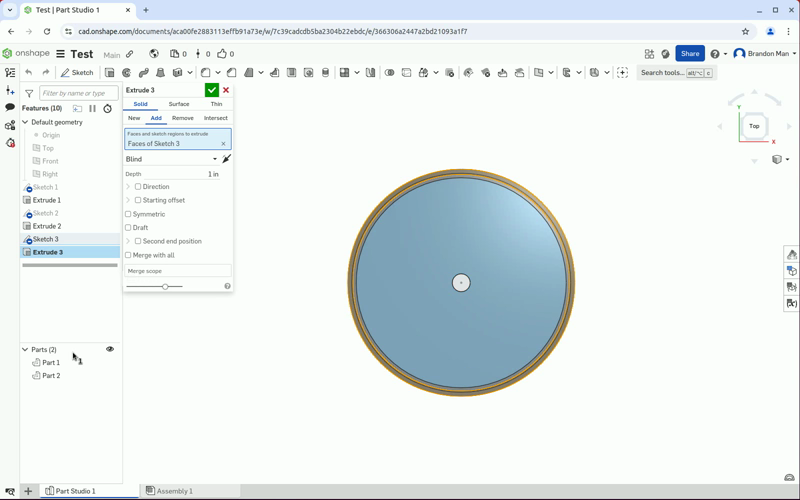
mouse_move(143, 106)
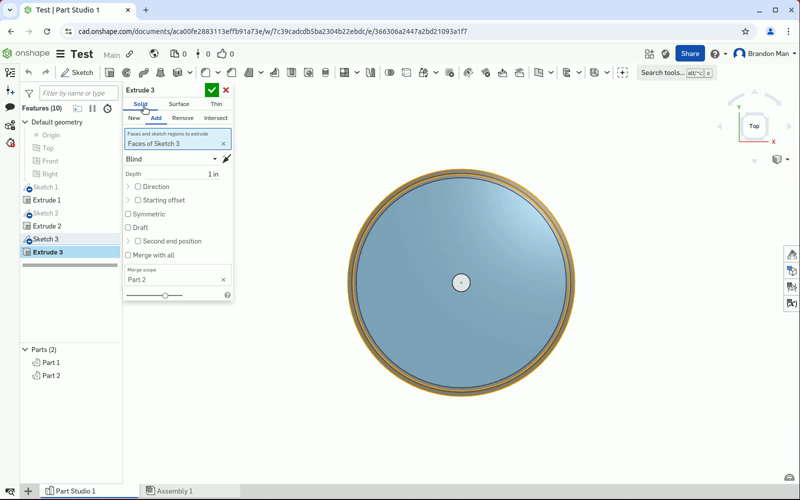
click(143, 106)
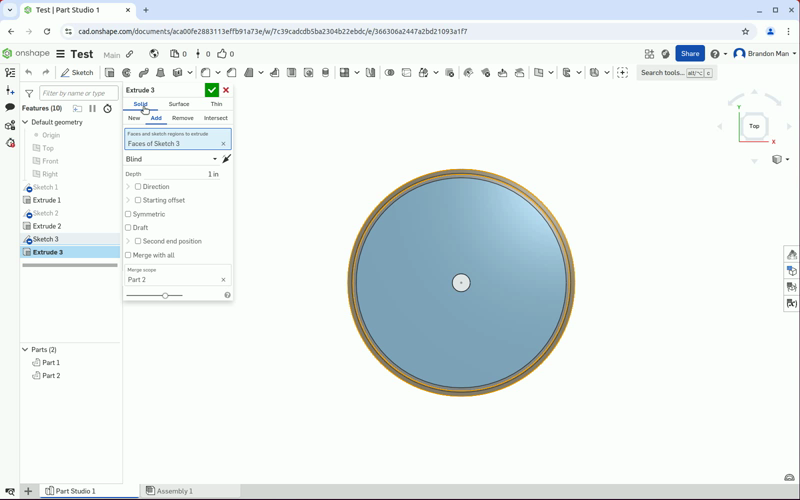
mouse_move(137, 120)
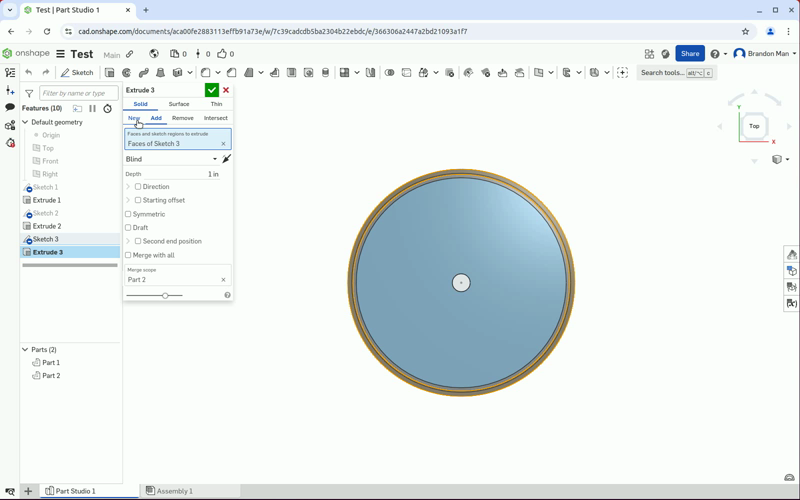
click(137, 120)
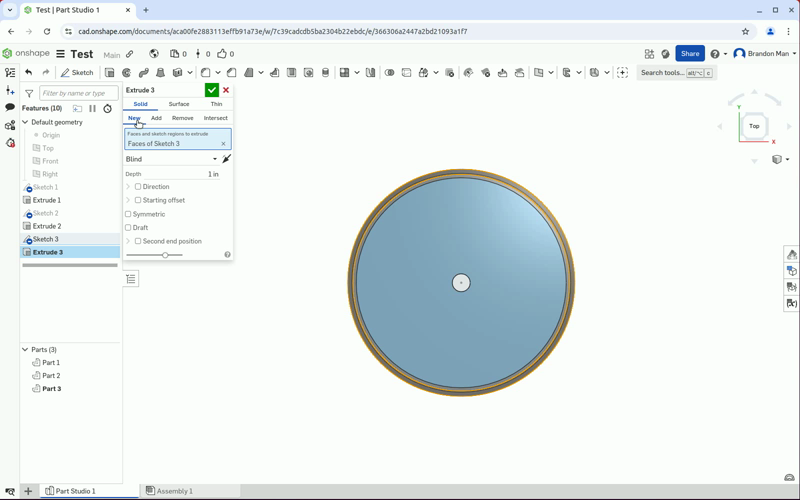
key(tab, 4)
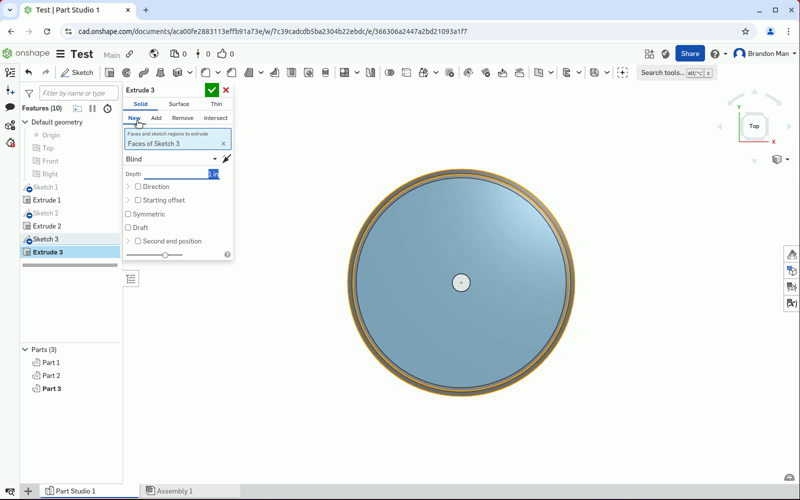
text(1.444)
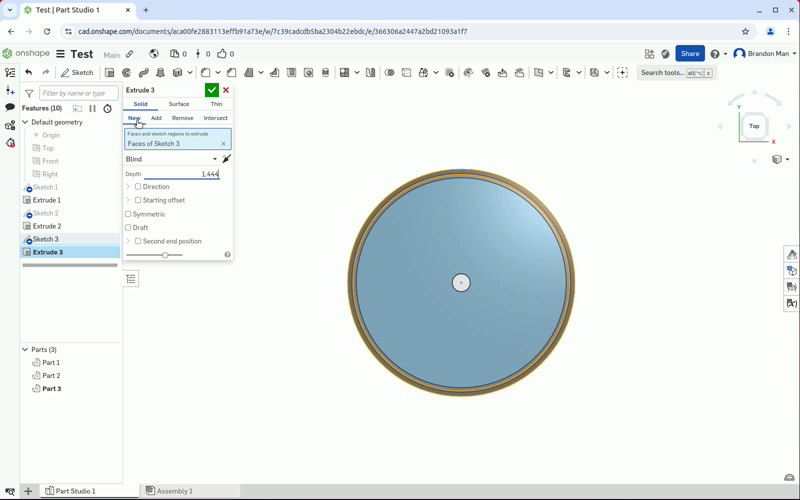
key(enter)
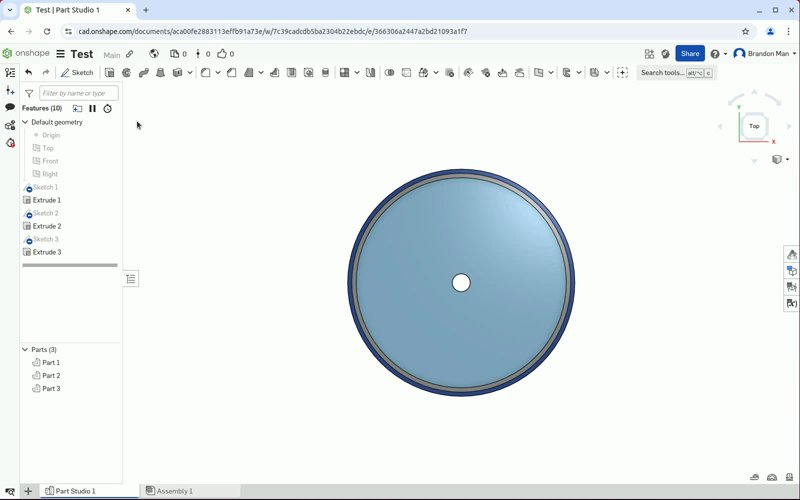
key(shift+h)
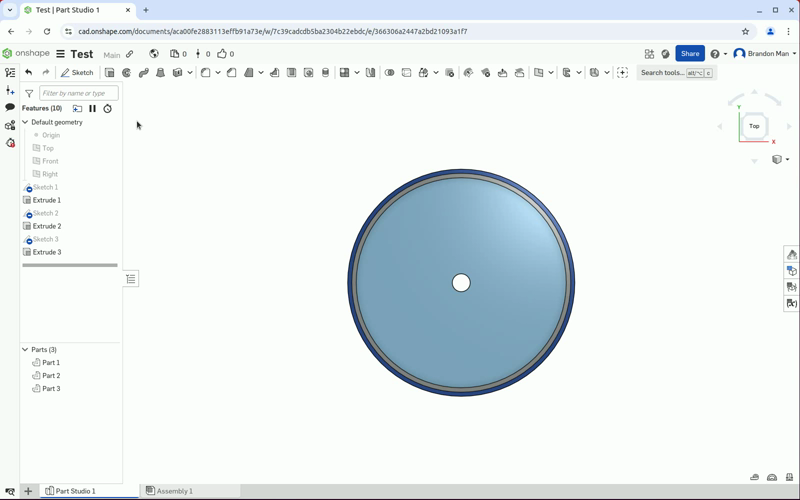
key(shift+h)
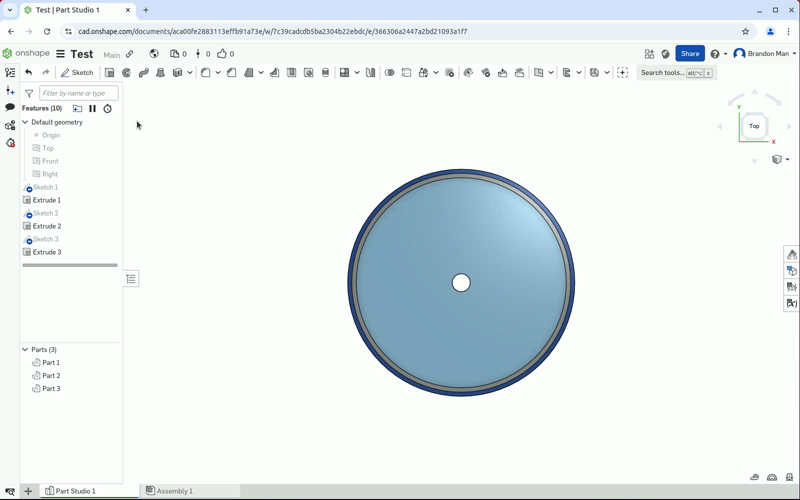
key(shift+7)
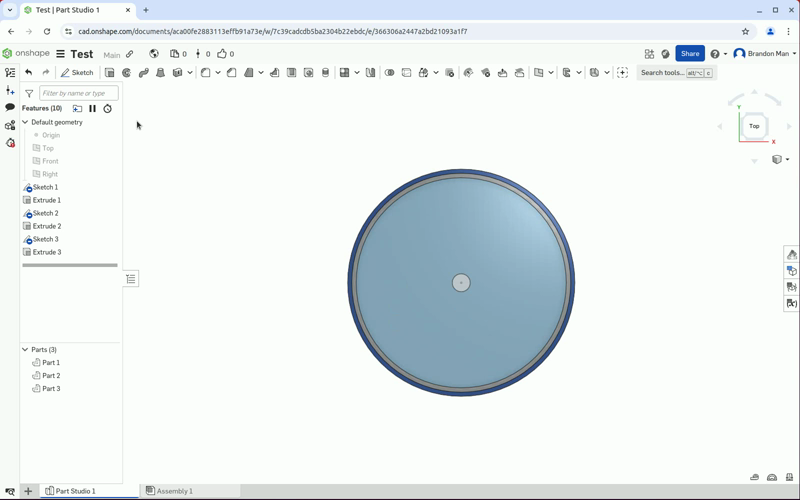
key(up, 3)
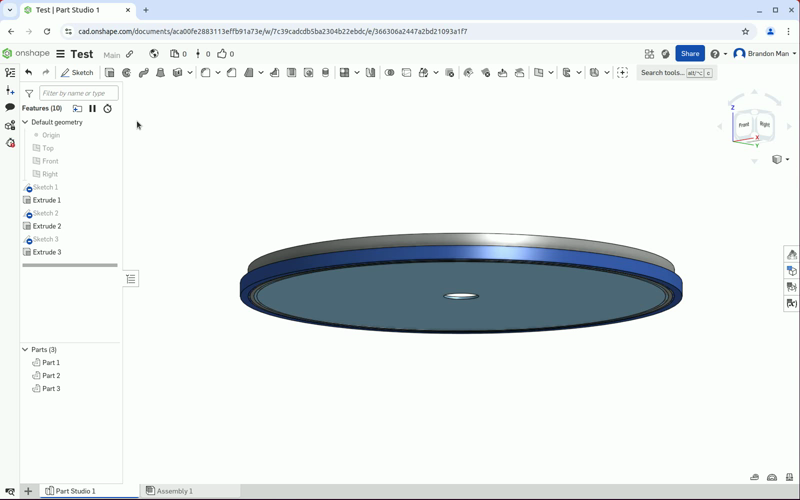
key(left, 3)
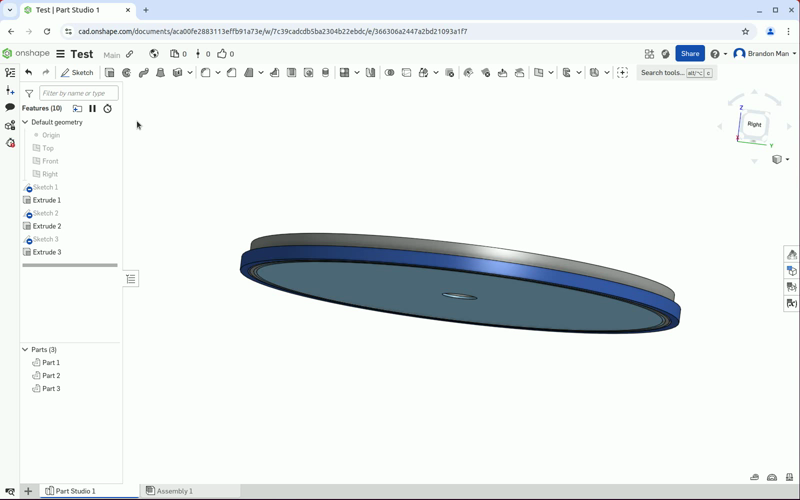
key(right, 3)
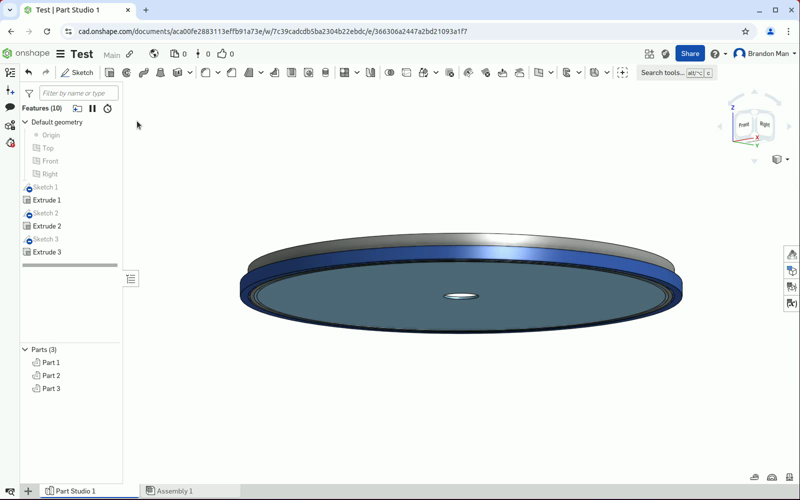
key(down, 3)
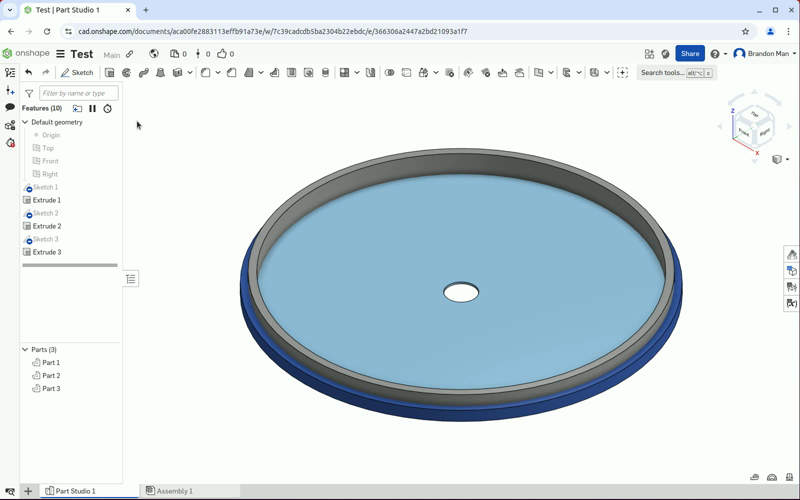
mouse_move(73, 189)
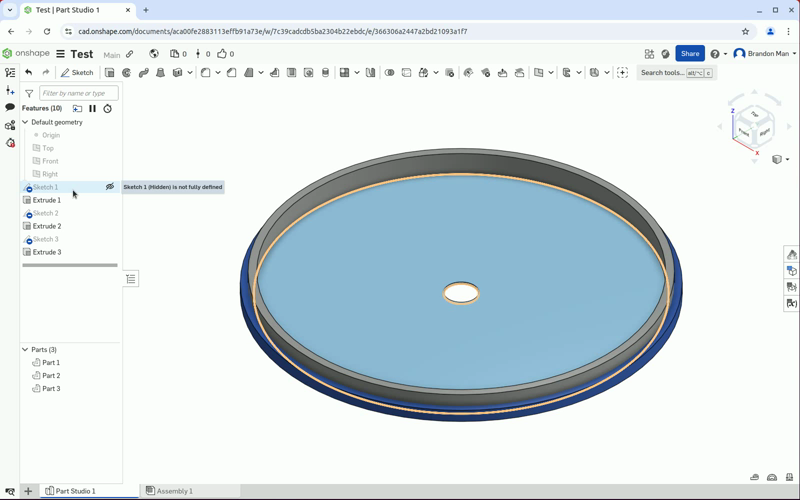
click(73, 189)